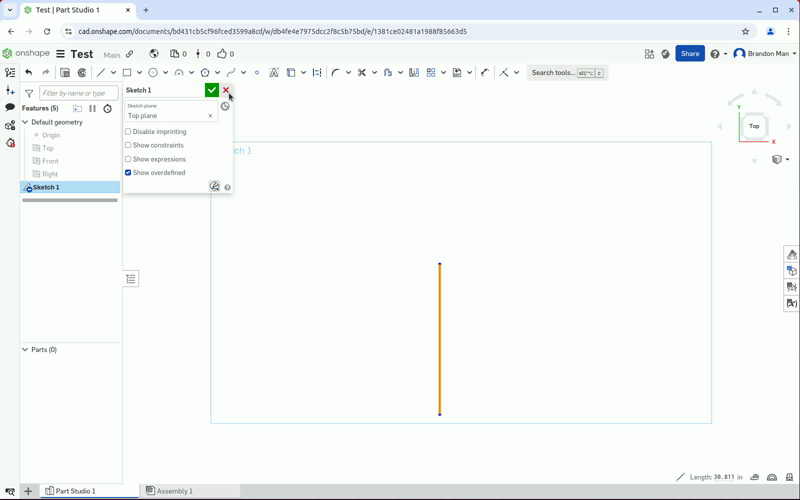
key(shift+h)
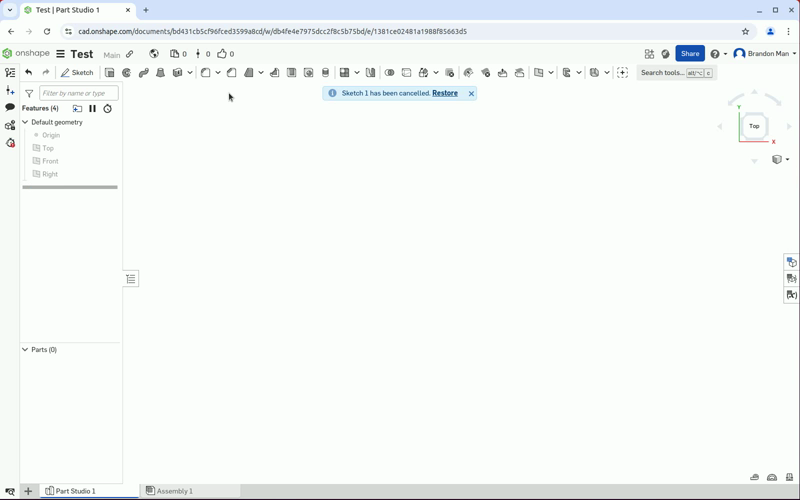
mouse_move(73, 352)
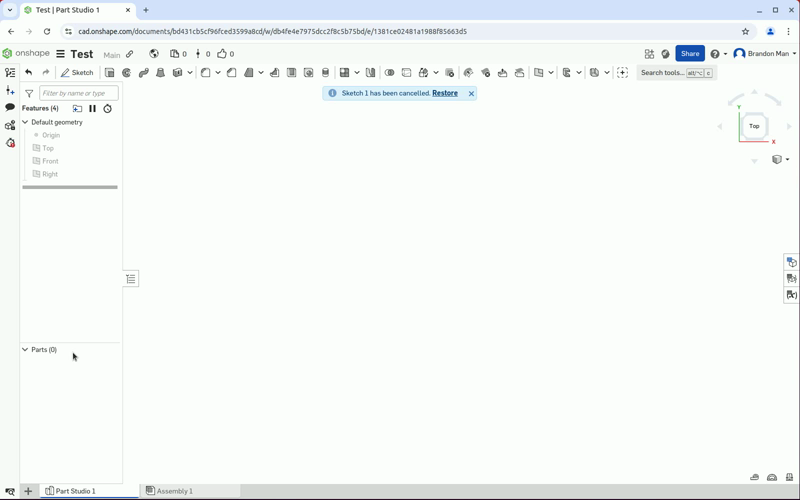
key(y)
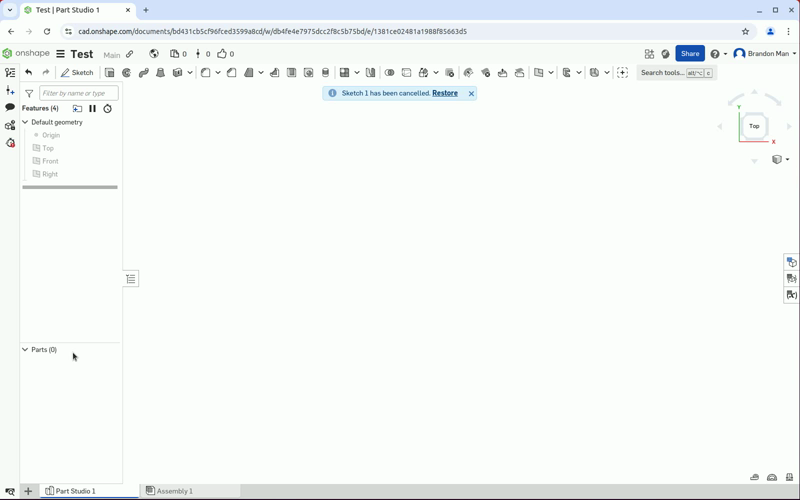
key(shift+p)
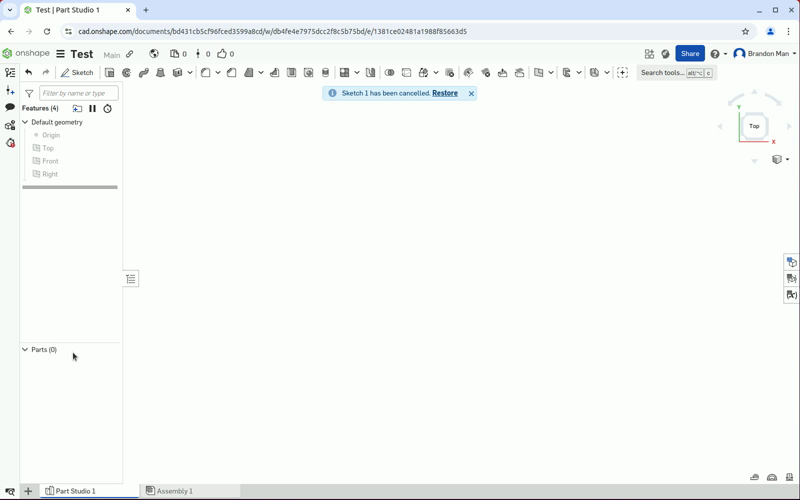
key(space)
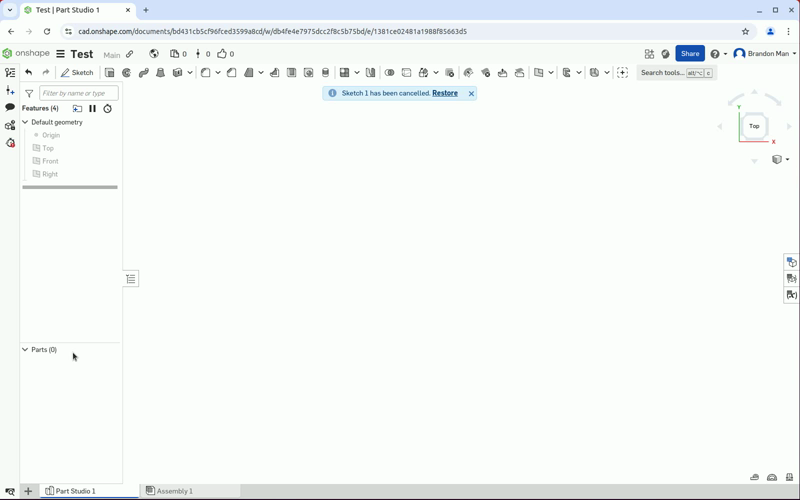
key_down(shift)
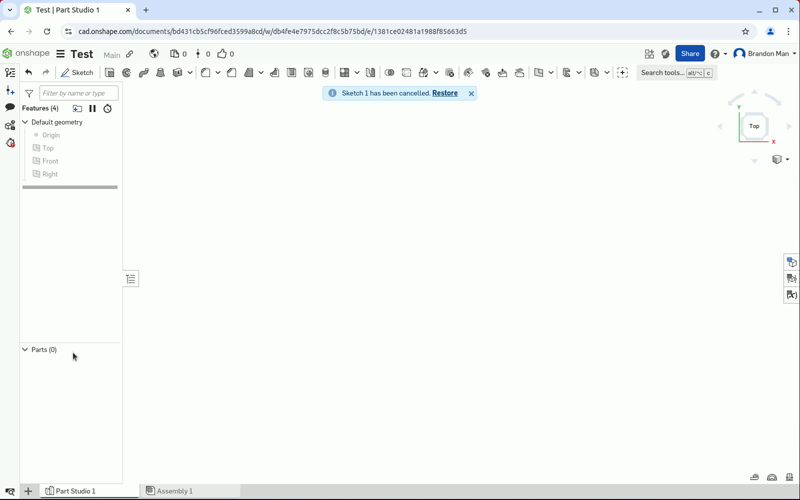
key(up)
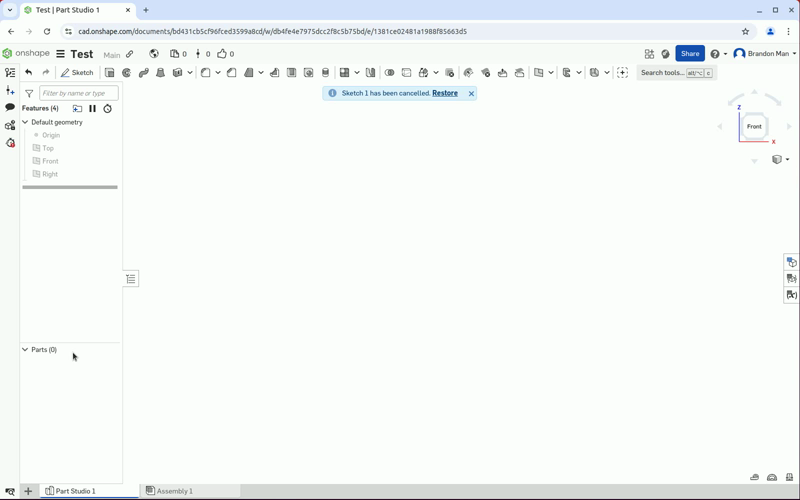
key_up(shift)
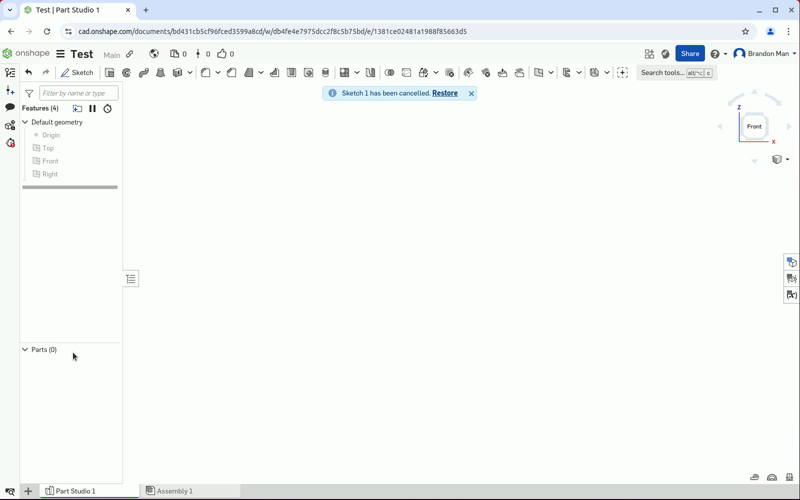
mouse_move(73, 352)
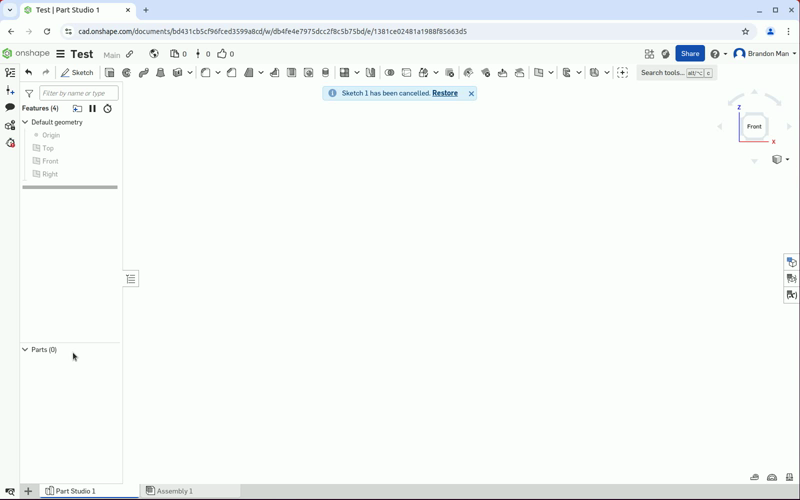
key(shift+y)
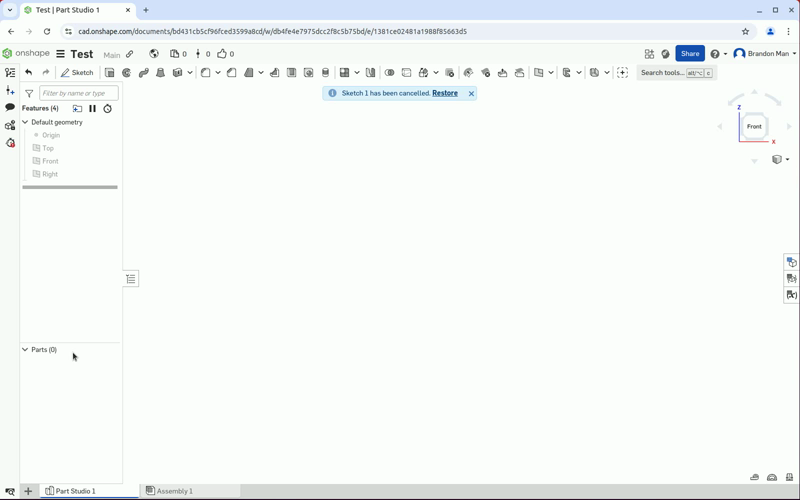
key(shift+s)
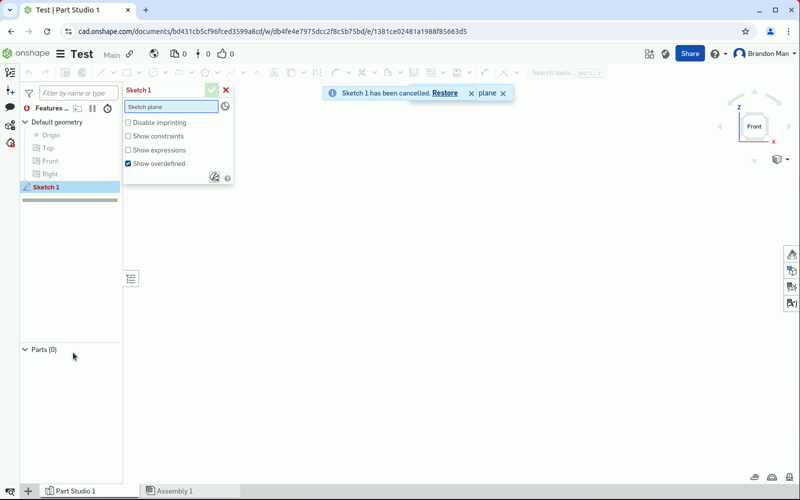
mouse_move(73, 163)
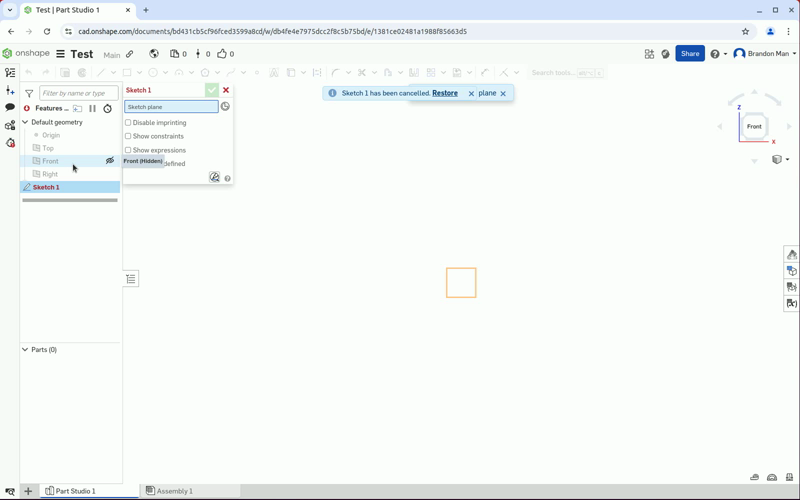
click(73, 163)
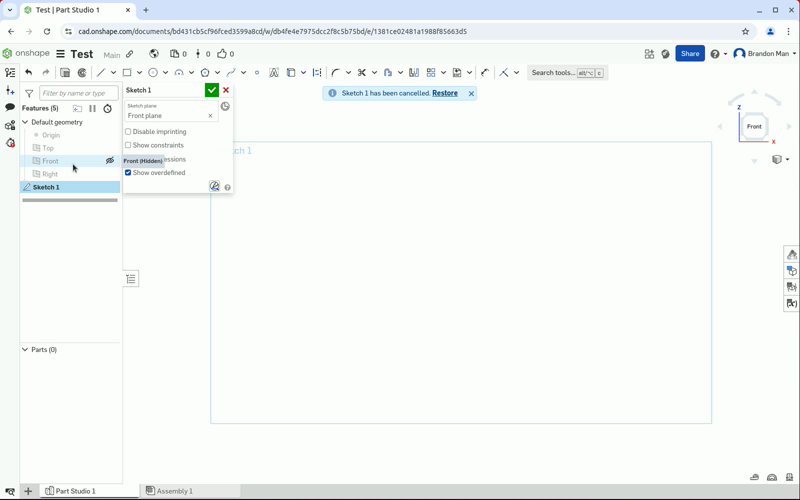
mouse_move(73, 352)
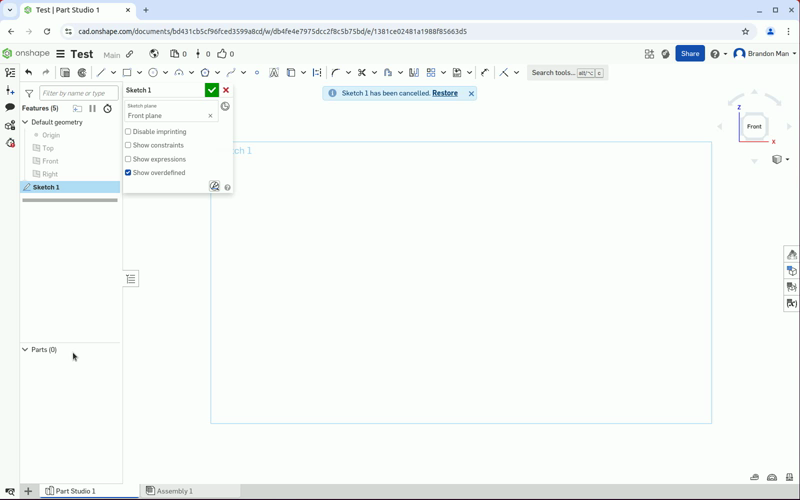
key(y)
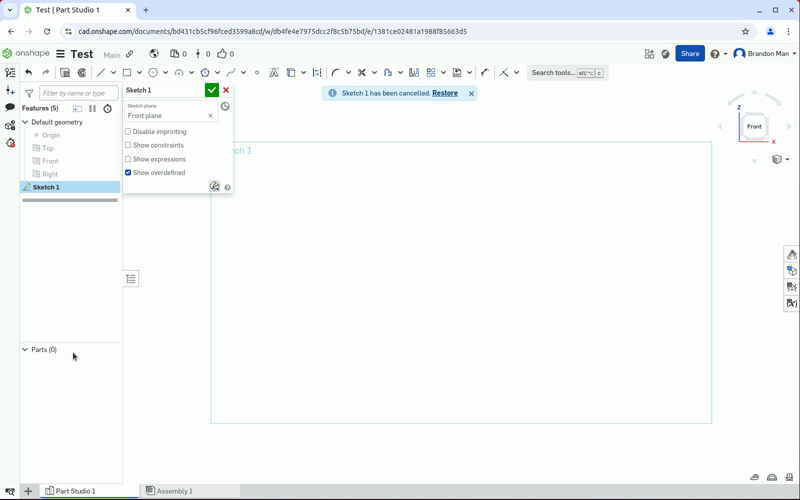
key(l)
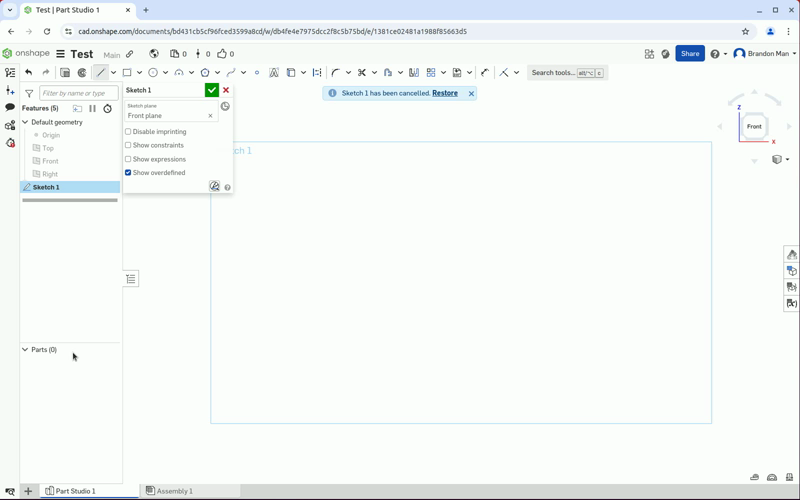
key_down(shift)
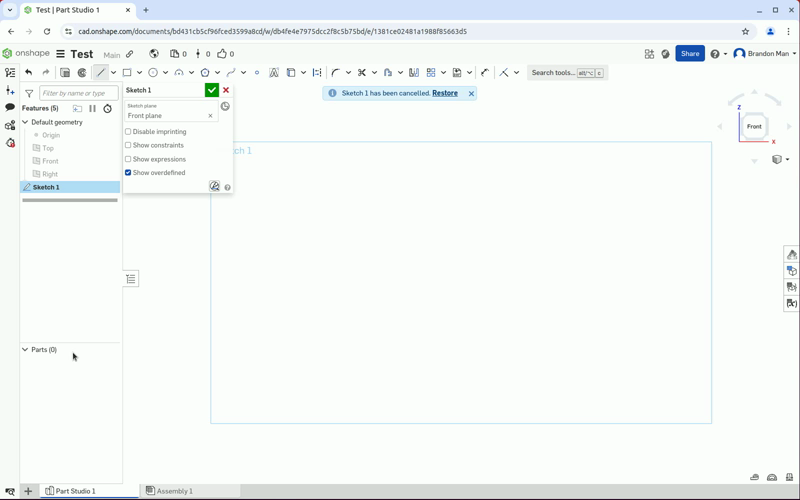
mouse_move(348, 379)
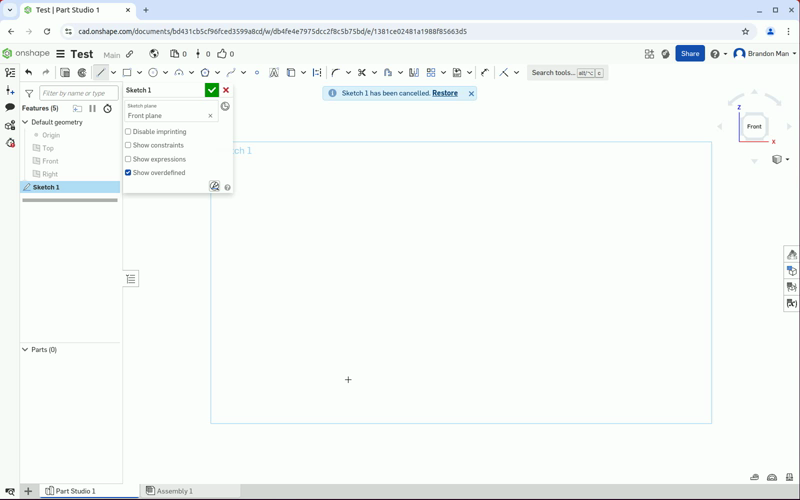
click(348, 379)
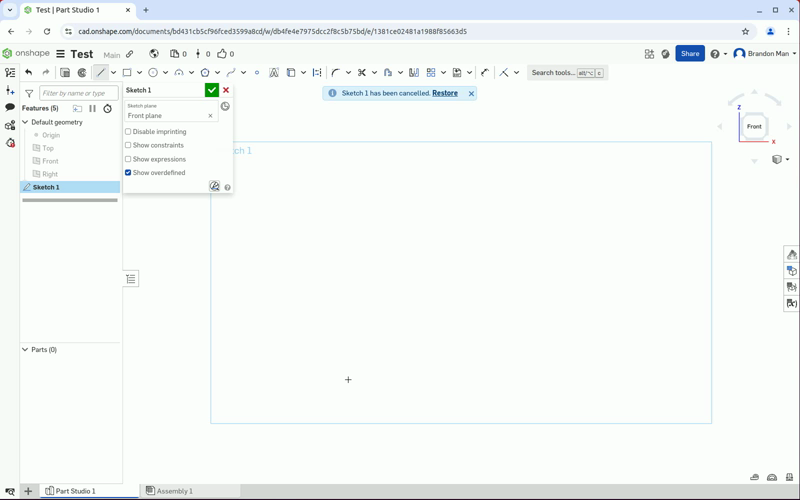
key_up(shift)
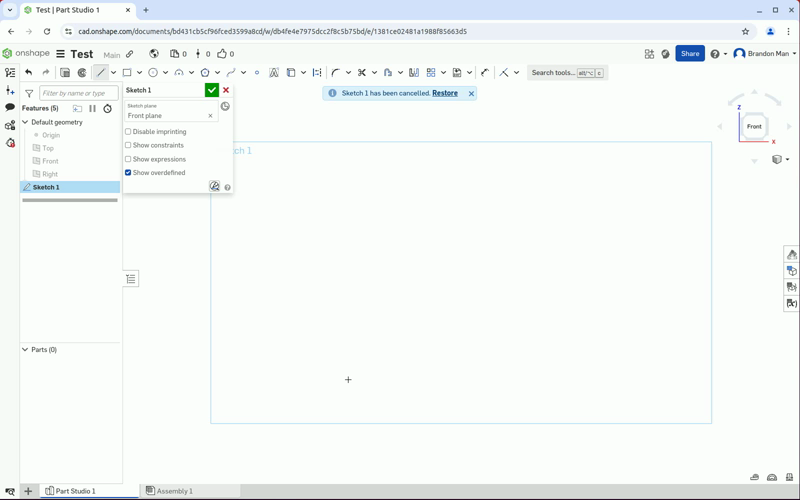
key_down(shift)
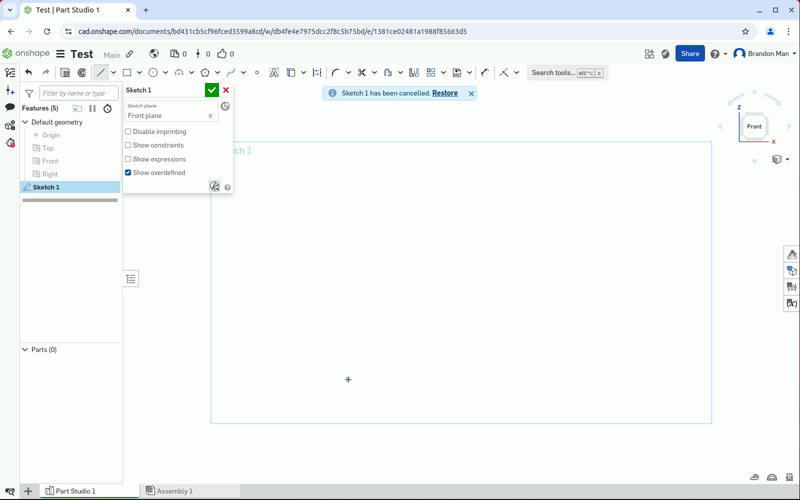
mouse_move(572, 379)
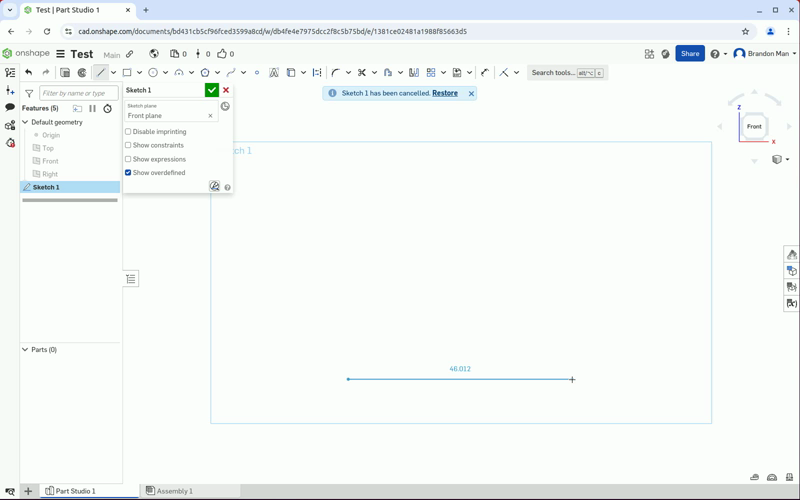
click(572, 379)
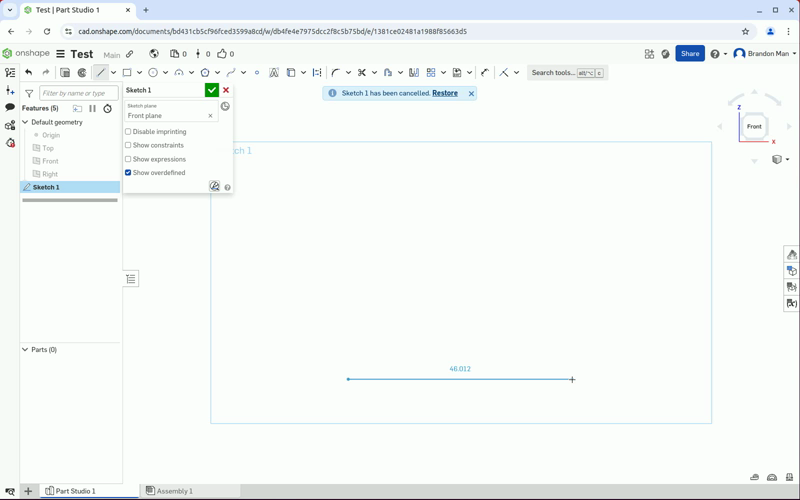
key_up(shift)
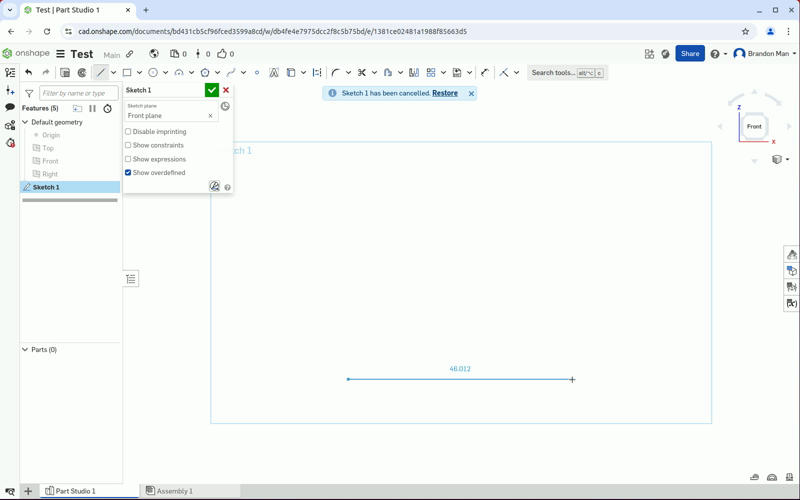
key_down(shift)
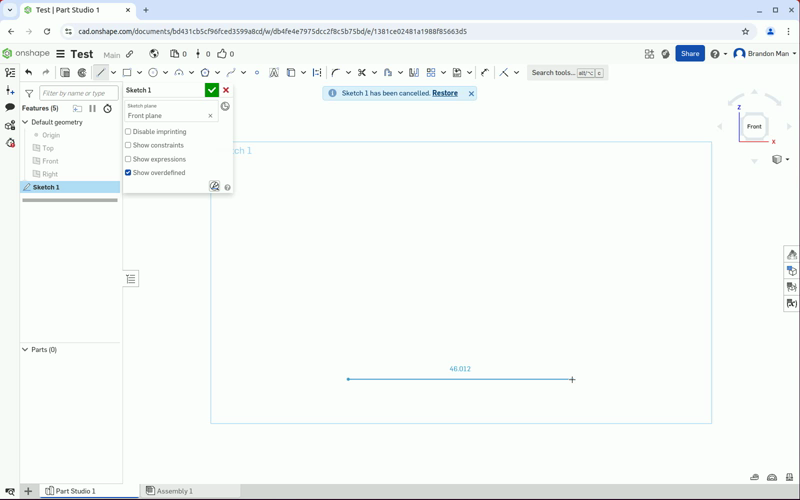
mouse_move(572, 188)
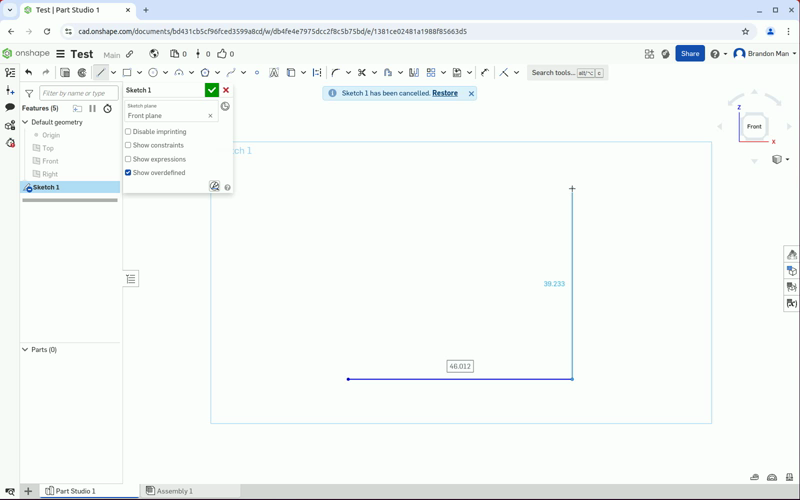
click(572, 188)
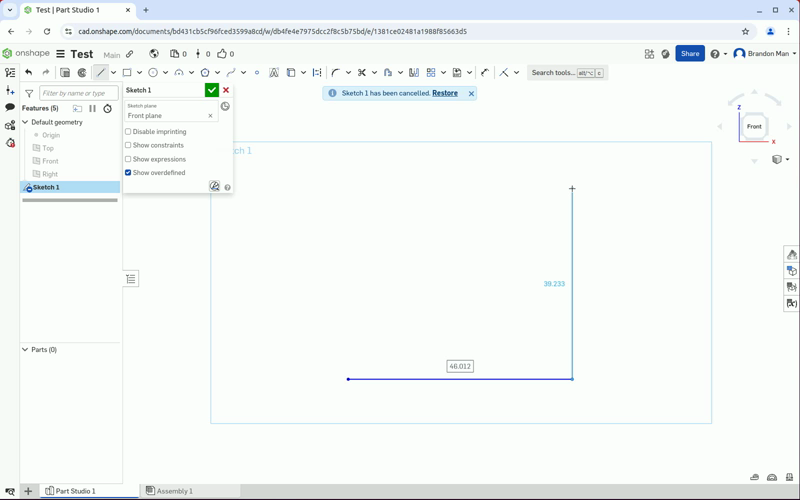
key_up(shift)
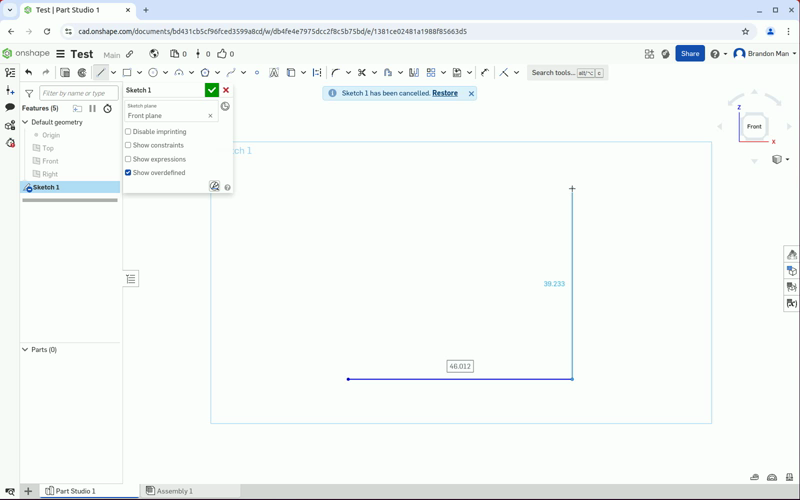
key_down(shift)
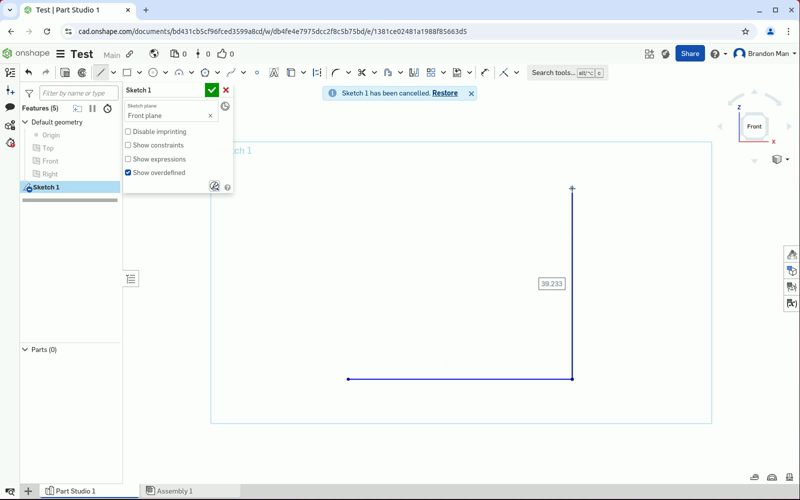
mouse_move(348, 188)
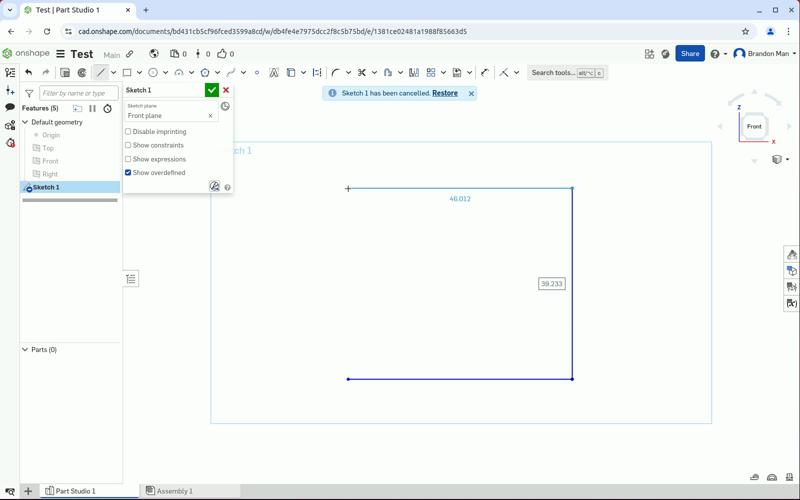
click(348, 188)
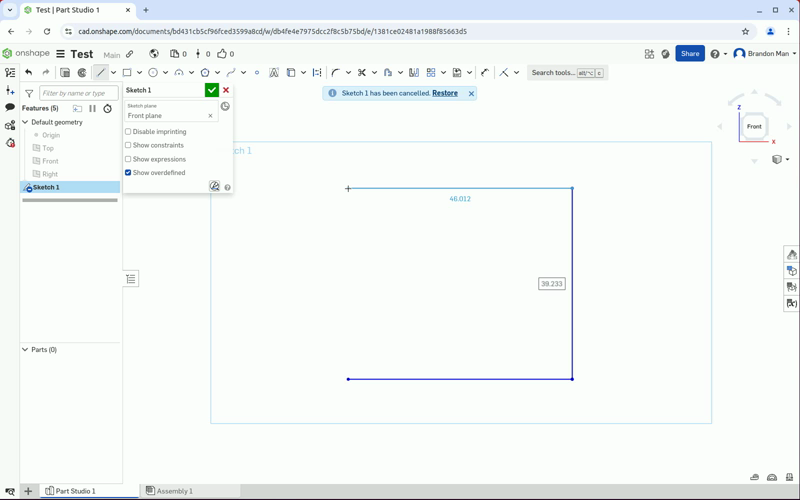
key_up(shift)
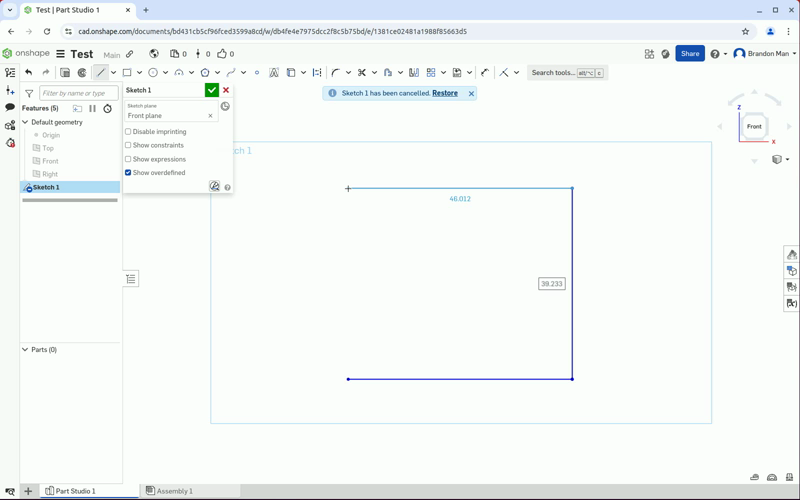
key_down(shift)
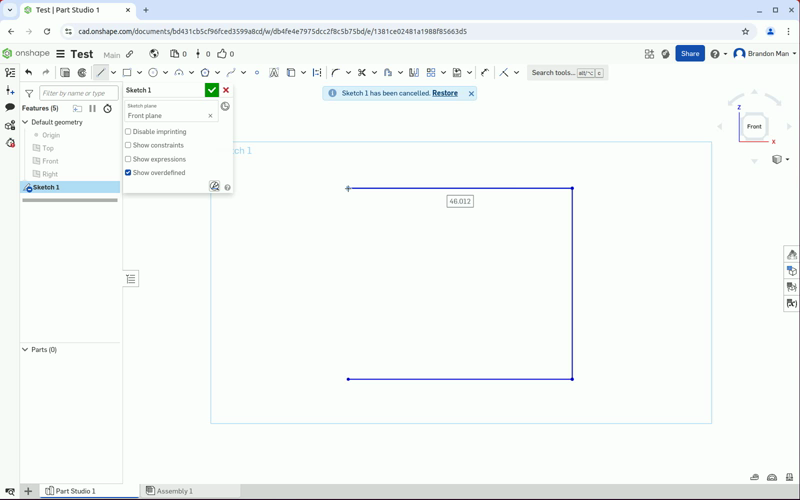
mouse_move(348, 379)
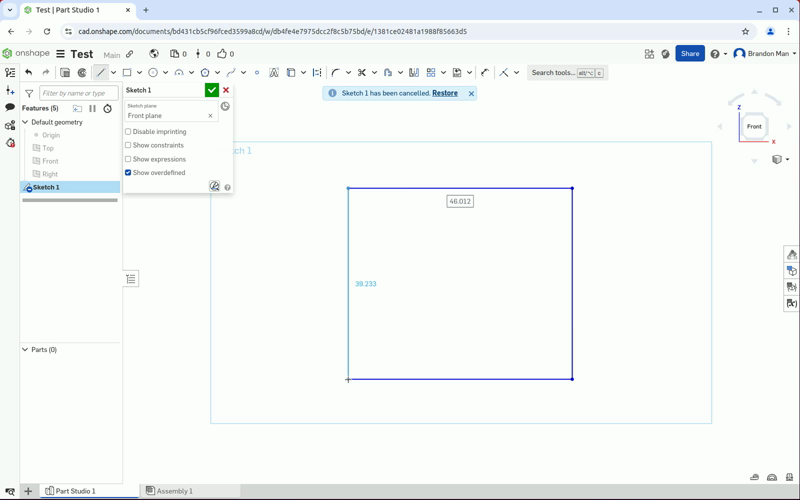
key_up(shift)
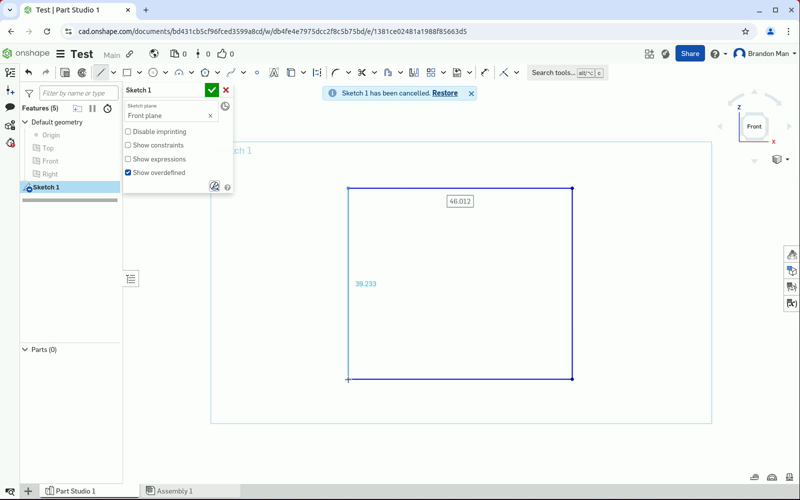
click(348, 379)
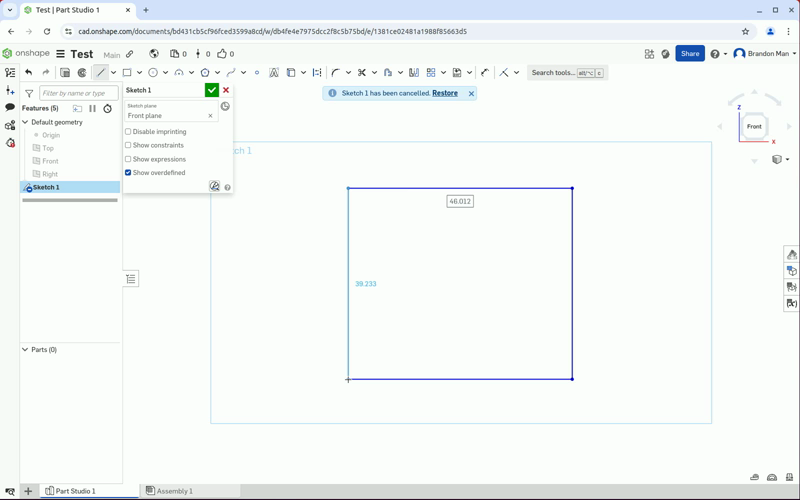
key(esc)
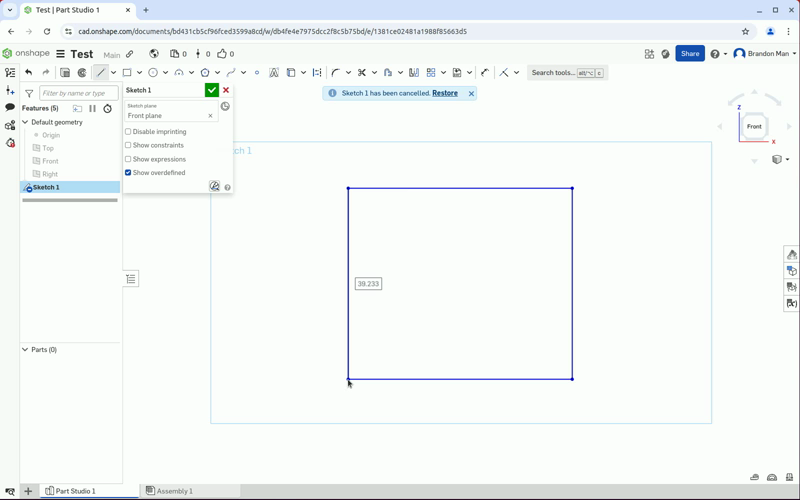
mouse_move(492, 326)
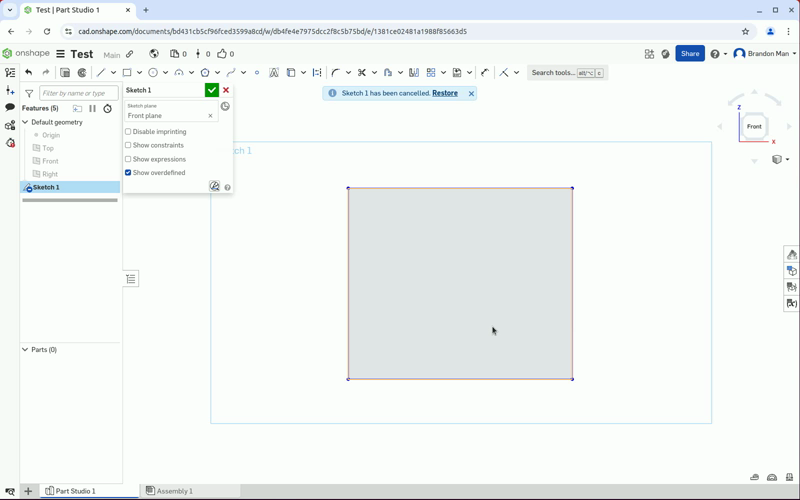
click(492, 326)
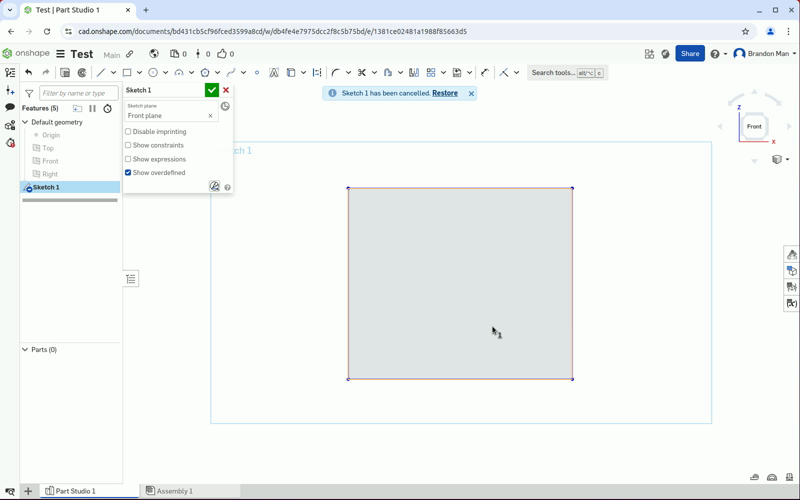
mouse_move(73, 352)
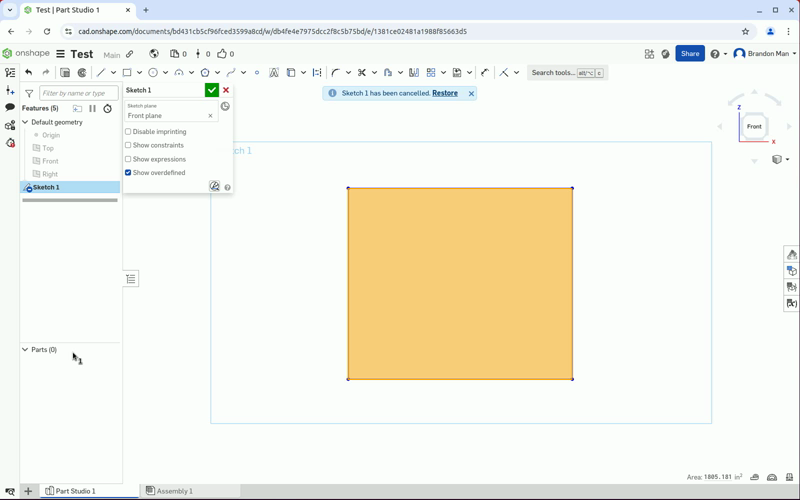
key(shift+y)
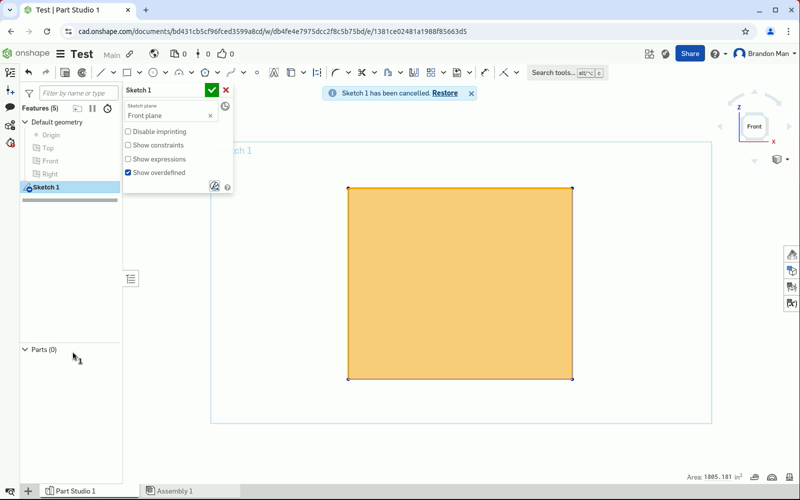
key(shift+e)
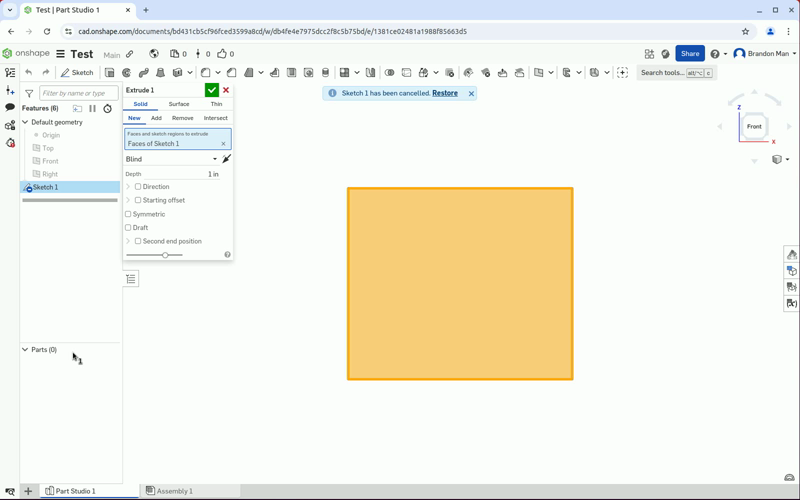
mouse_move(143, 106)
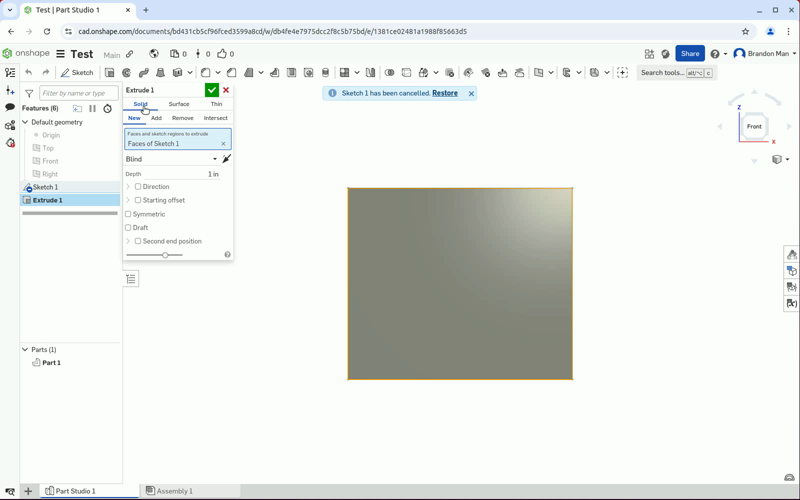
click(143, 106)
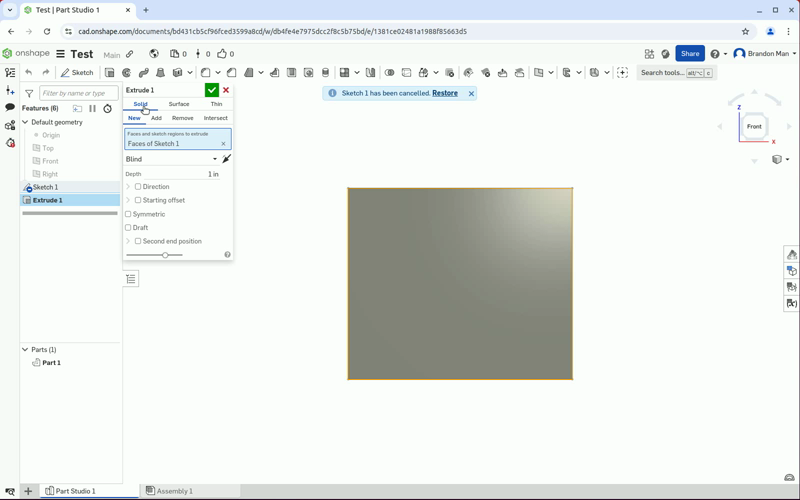
mouse_move(137, 120)
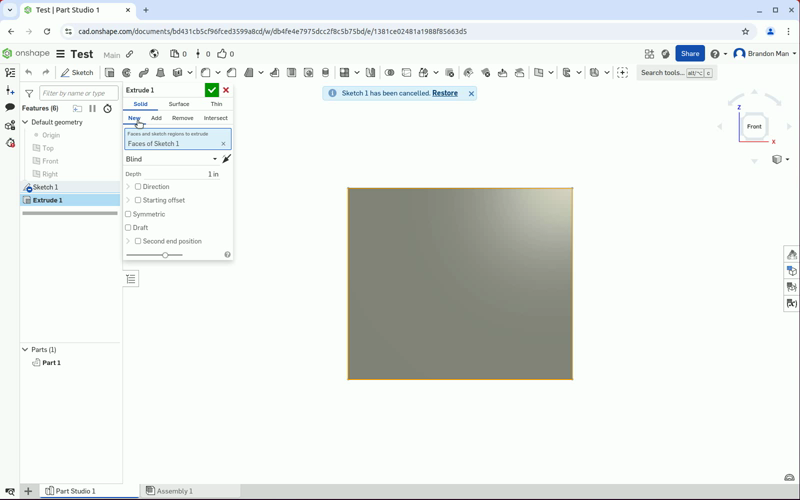
click(137, 120)
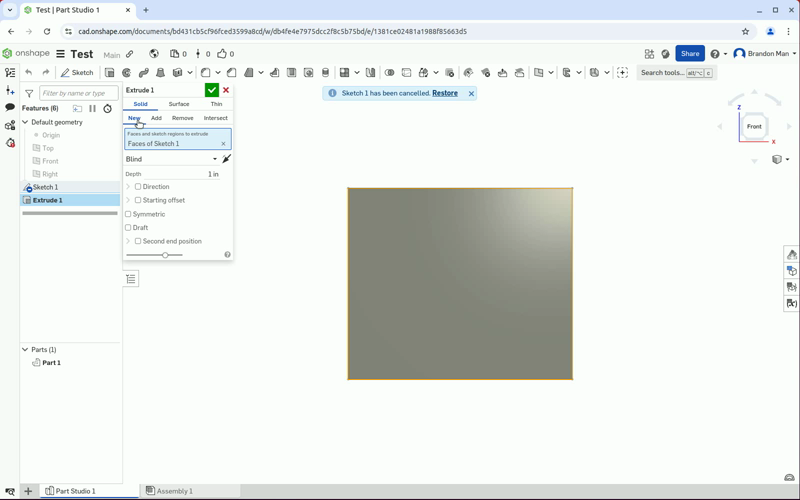
key(tab, 4)
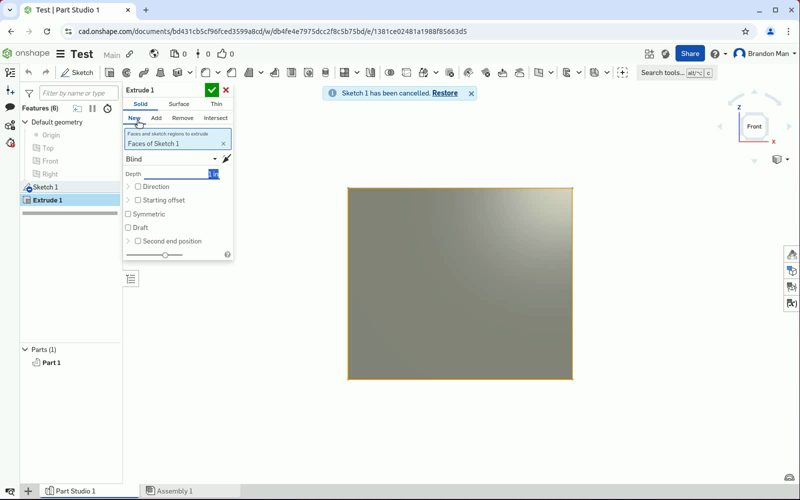
text(46.216)
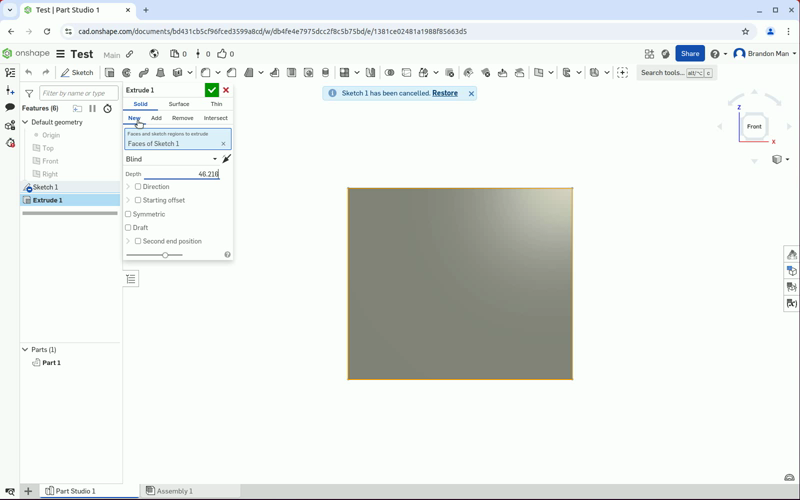
key(tab, 3)
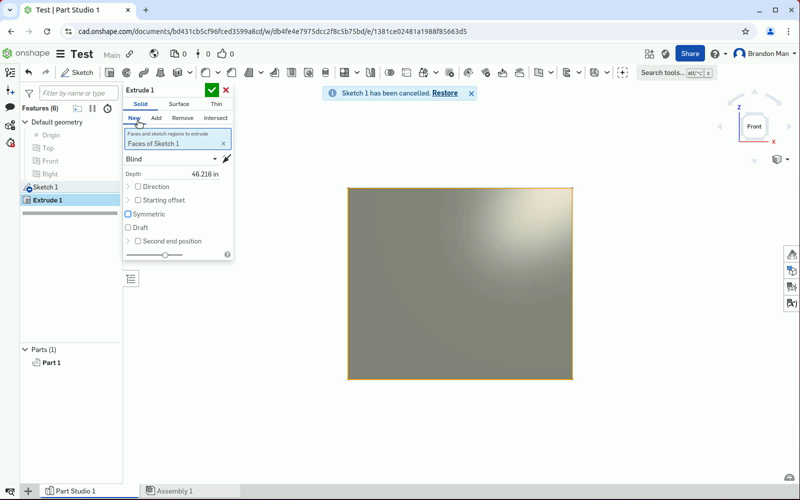
key(space)
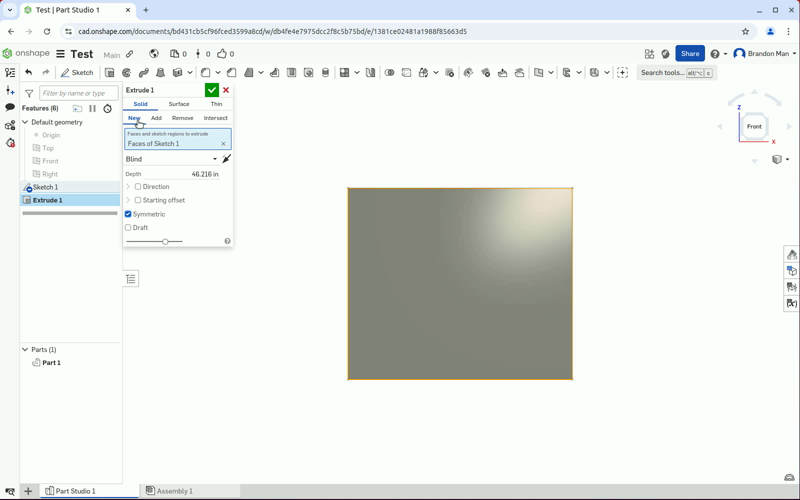
key(enter)
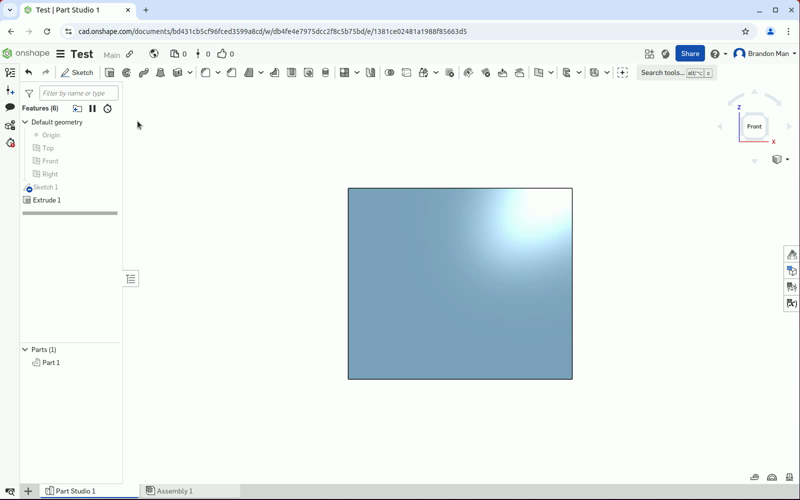
key(shift+h)
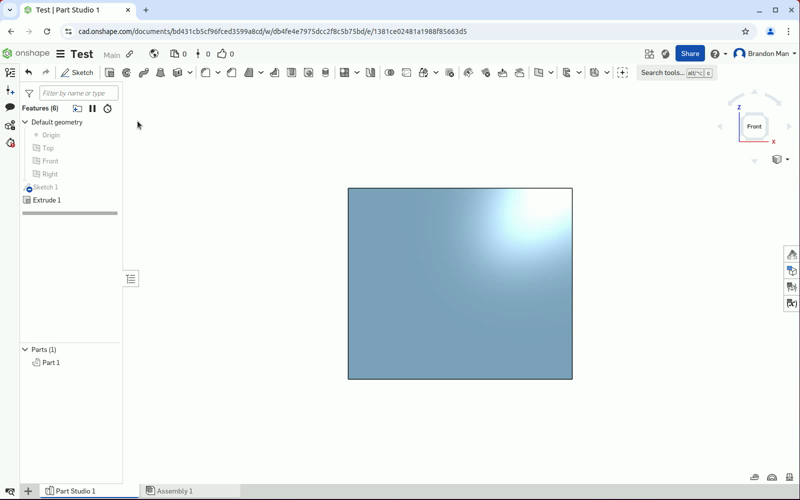
key(shift+h)
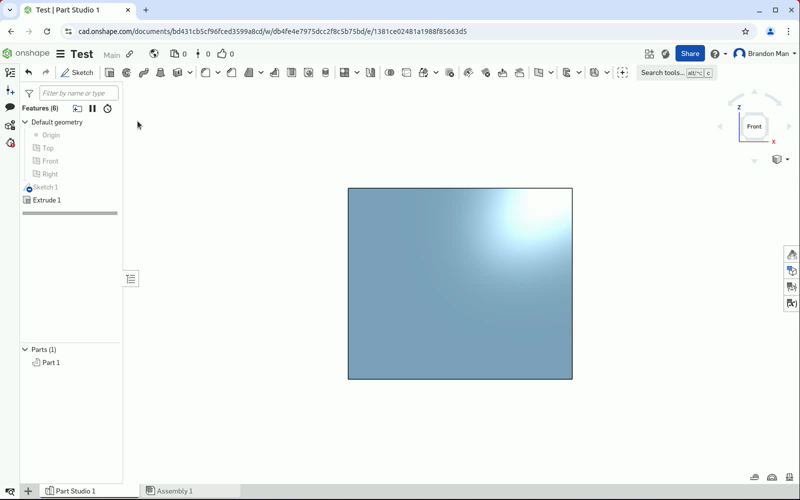
mouse_move(73, 189)
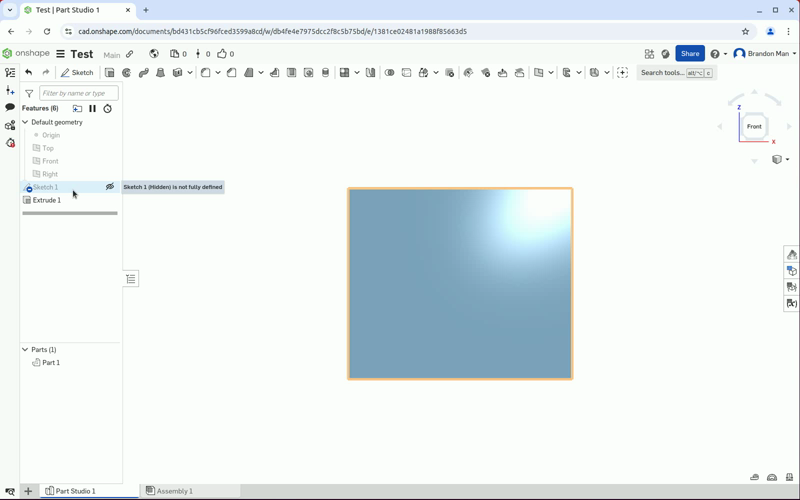
click(73, 189)
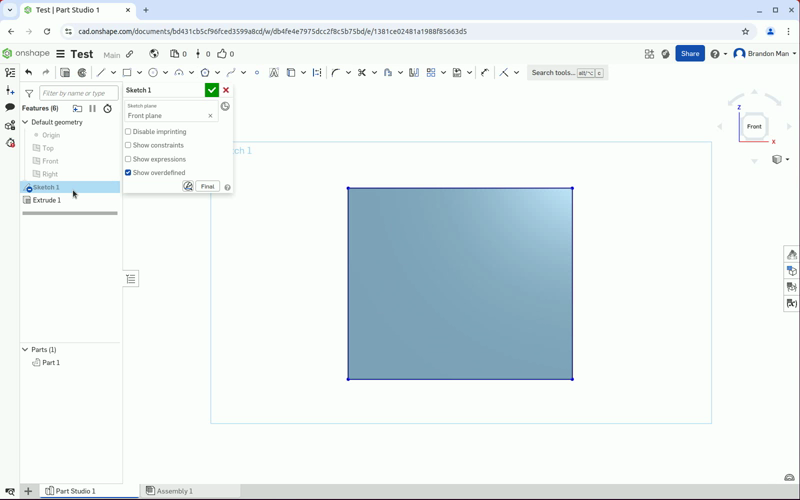
mouse_move(229, 92)
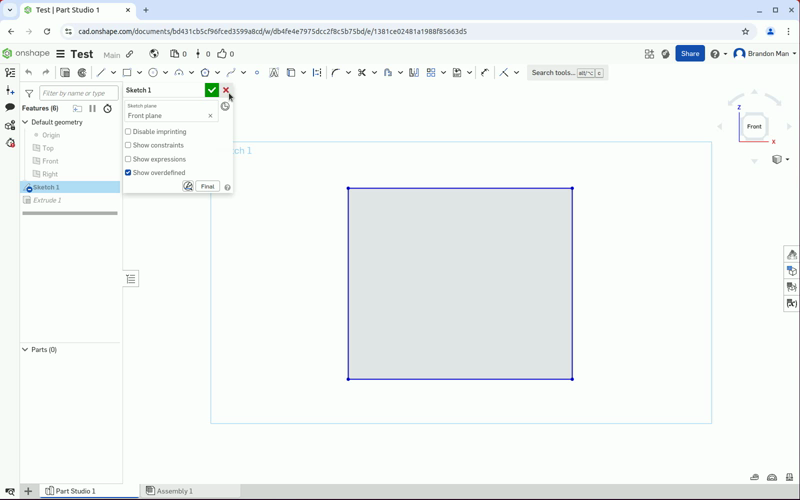
click(229, 92)
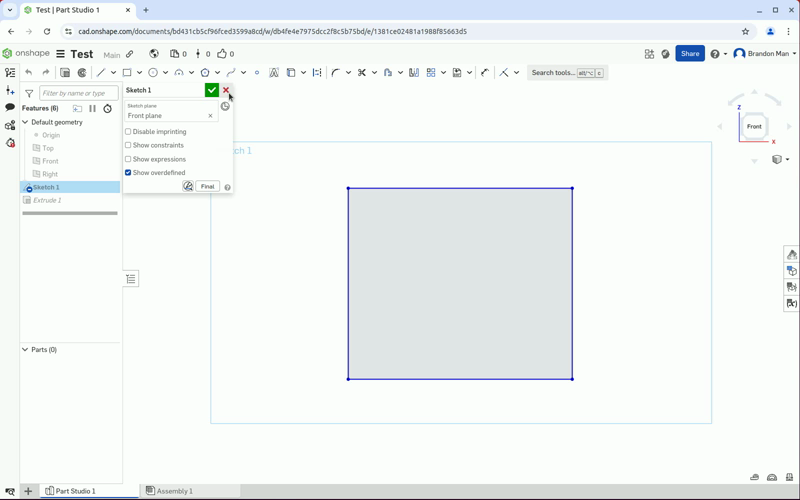
key(shift+s)
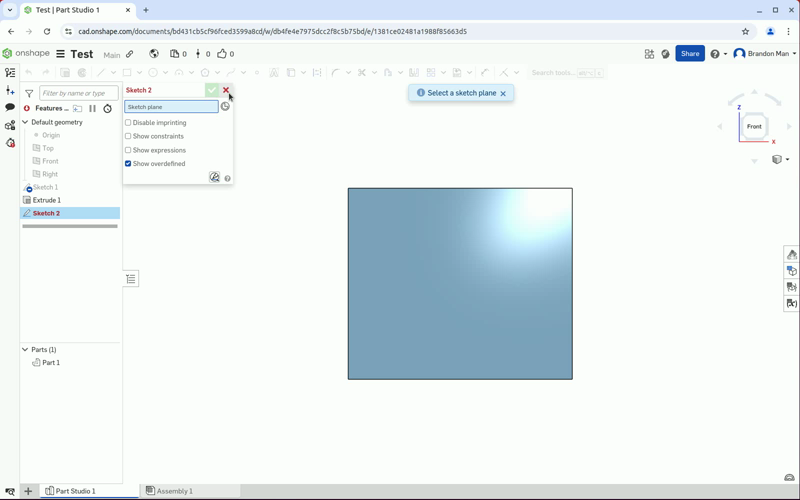
mouse_move(73, 163)
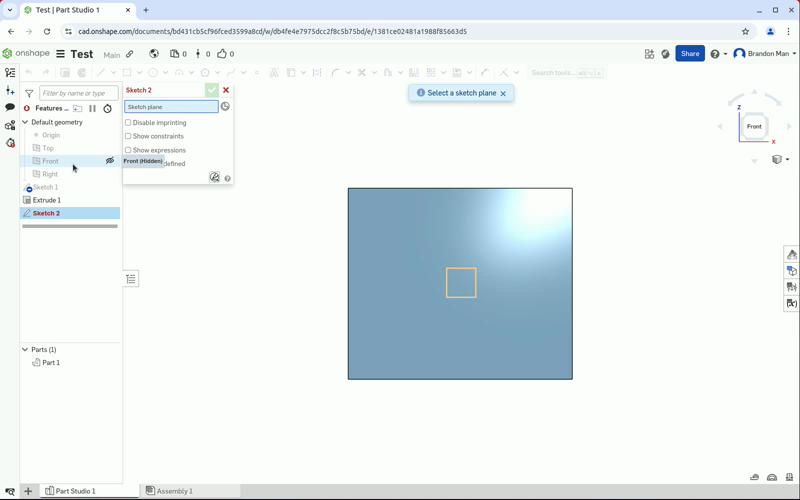
click(73, 163)
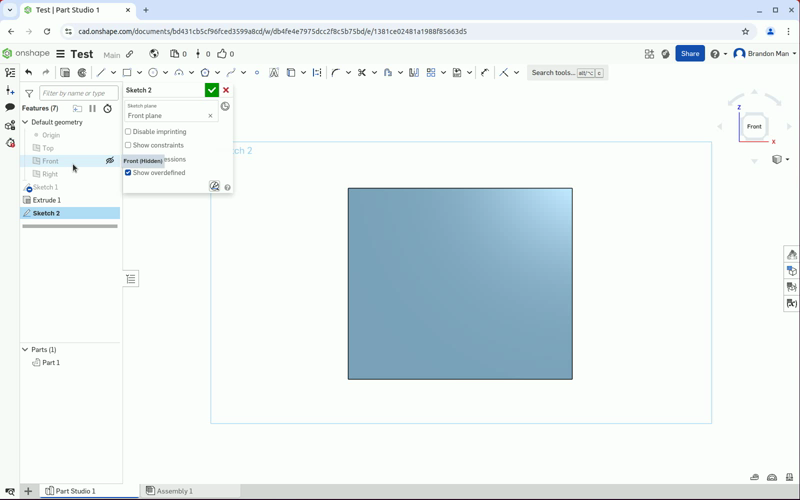
mouse_move(73, 352)
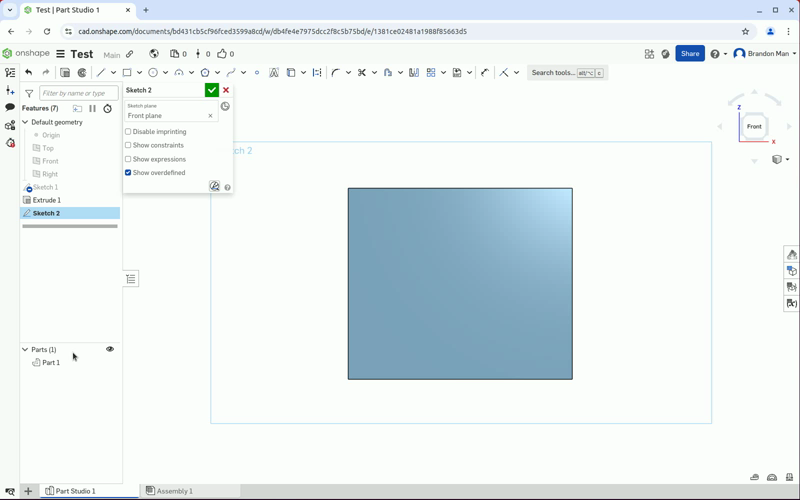
key(y)
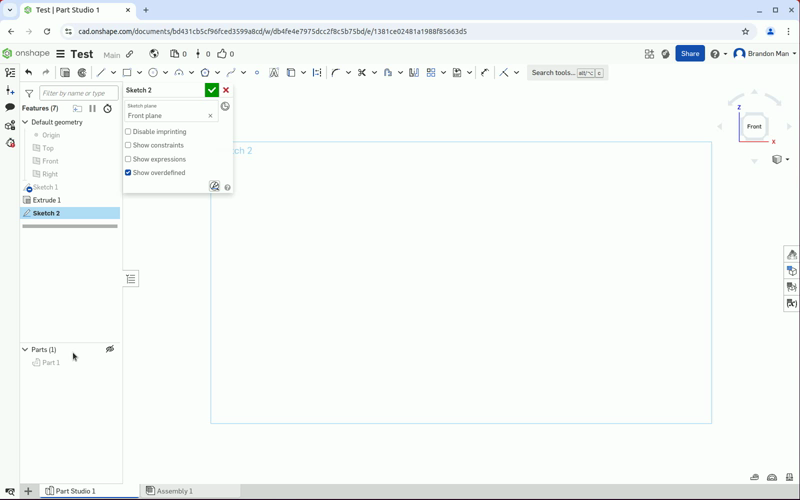
key(l)
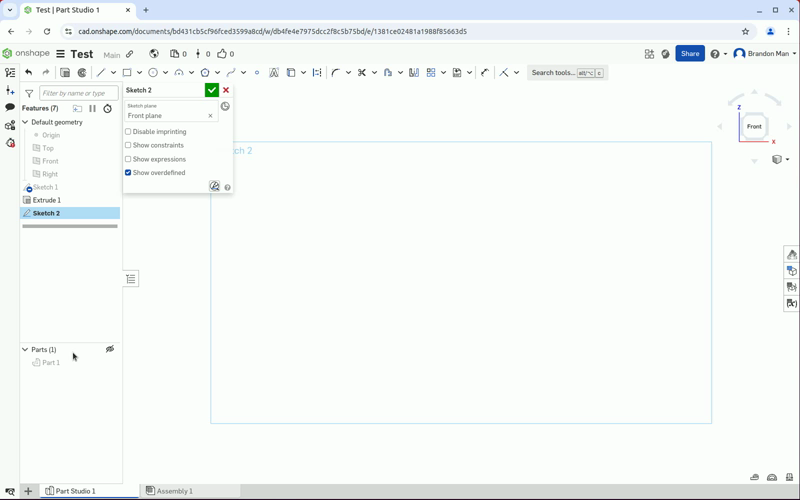
key_down(shift)
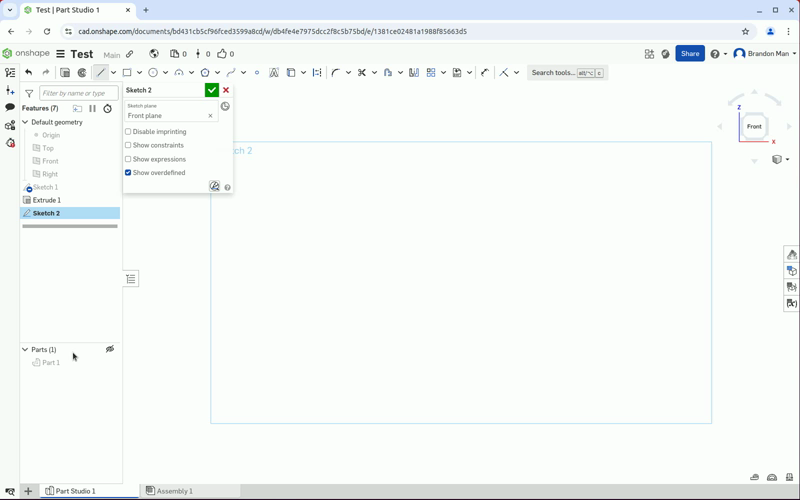
mouse_move(356, 370)
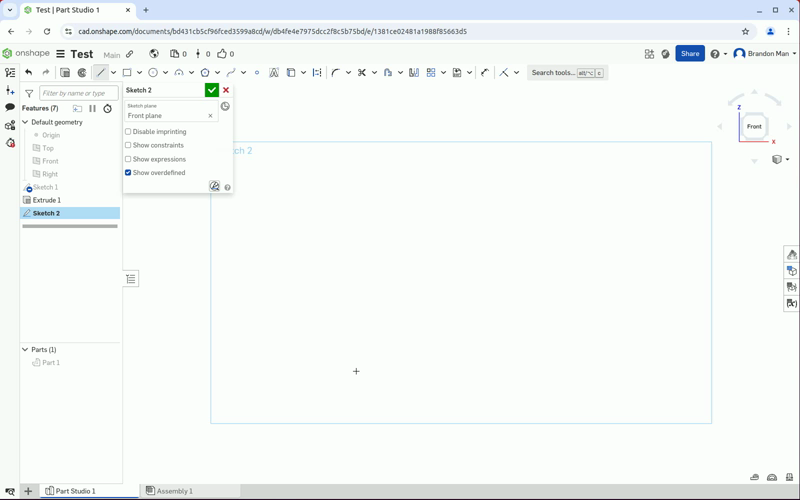
click(356, 370)
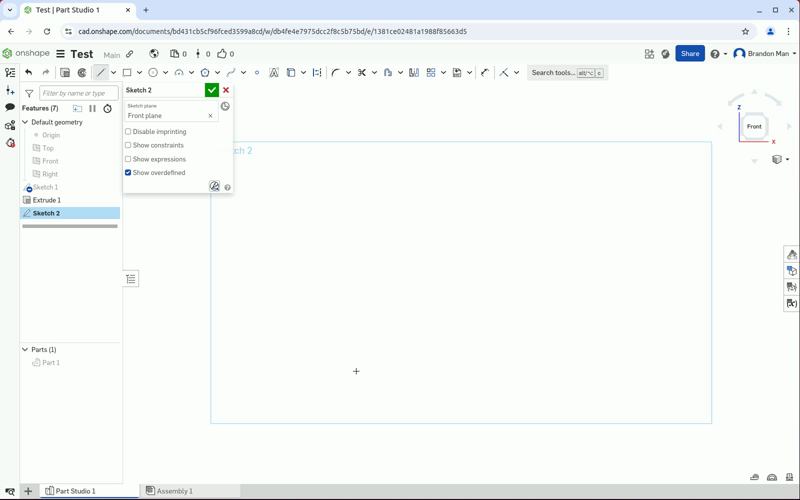
key_up(shift)
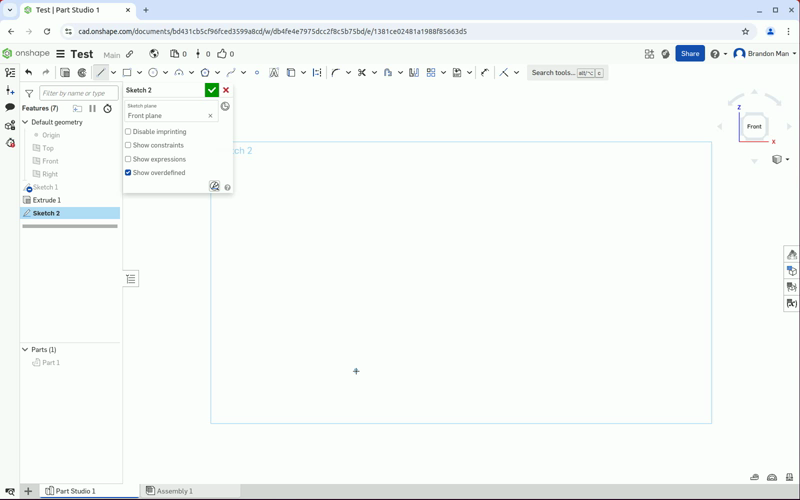
key_down(shift)
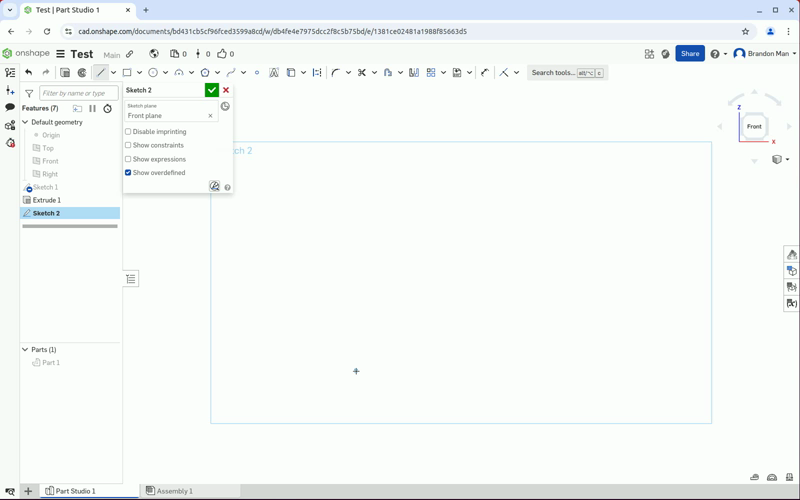
mouse_move(564, 370)
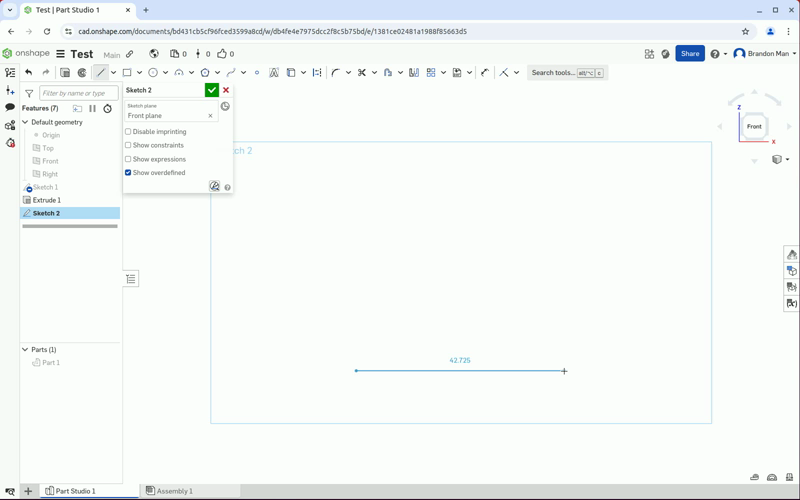
click(564, 370)
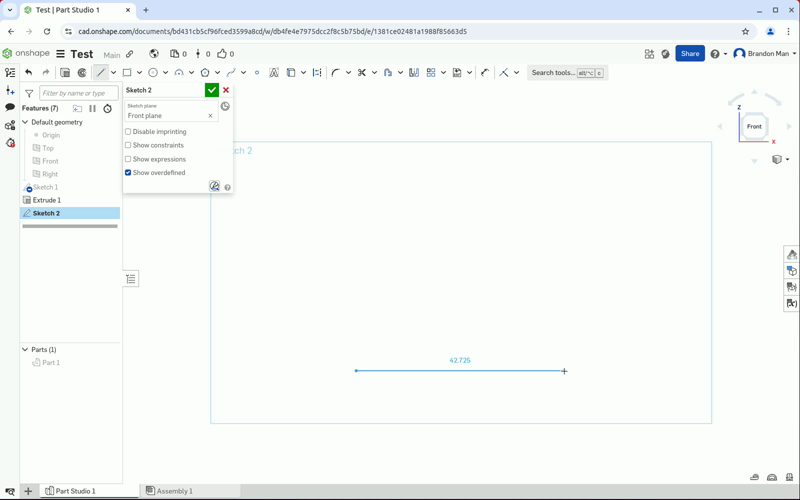
key_up(shift)
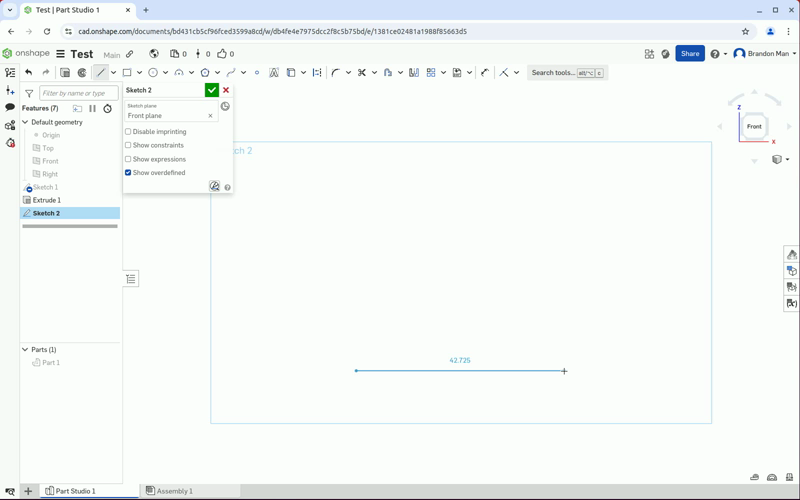
key_down(shift)
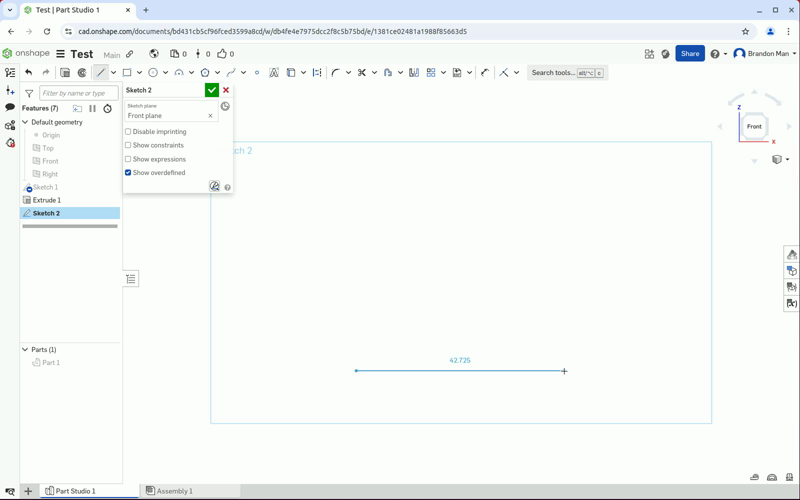
mouse_move(564, 187)
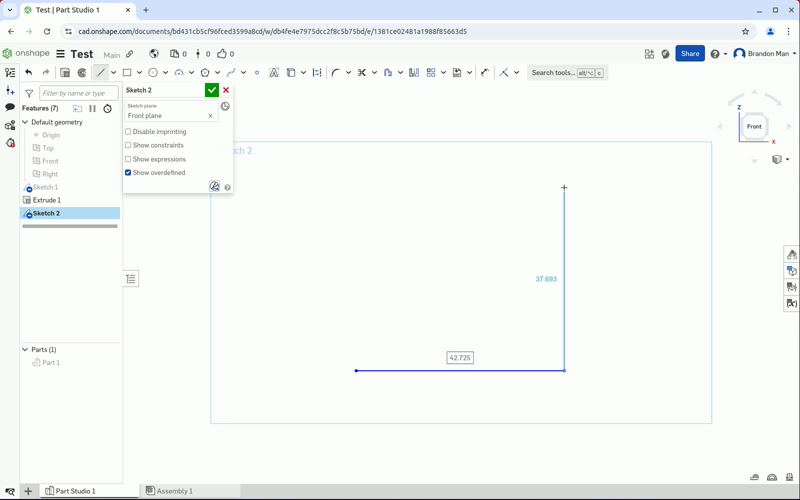
click(564, 187)
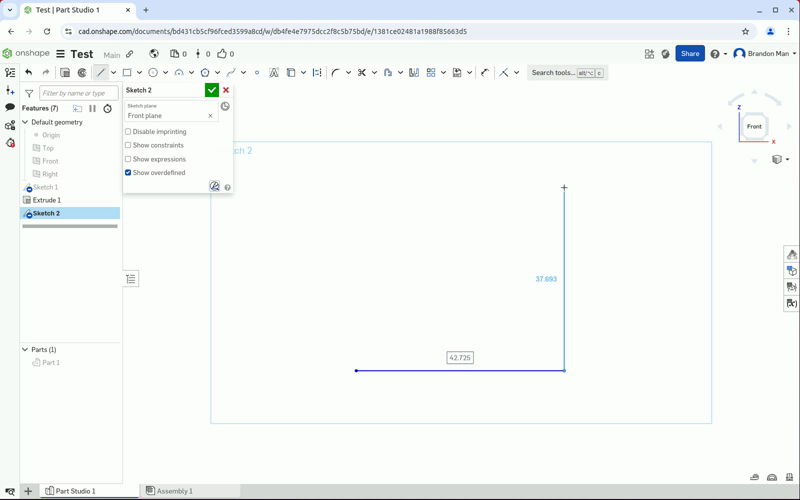
key_up(shift)
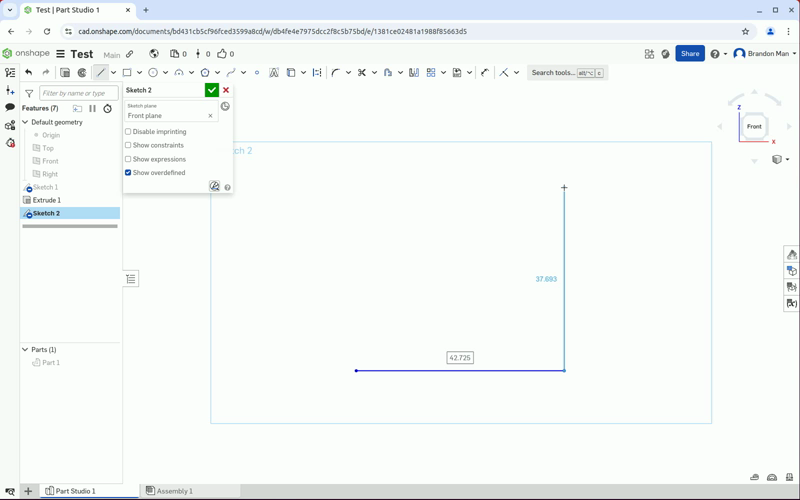
key_down(shift)
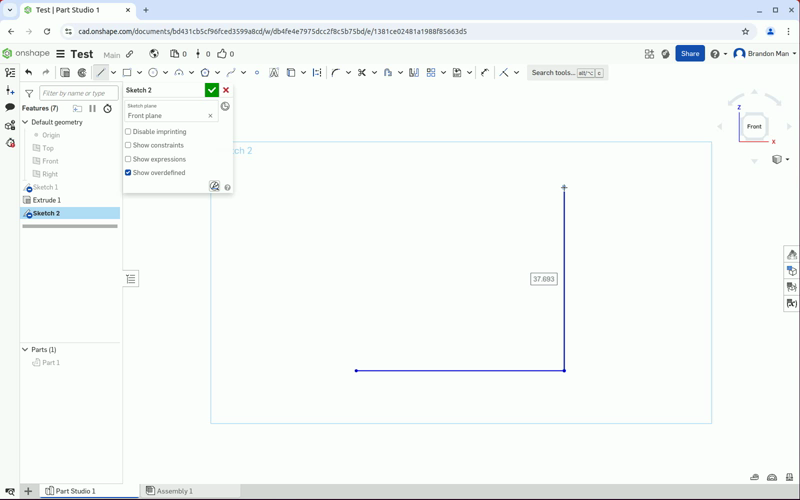
mouse_move(356, 187)
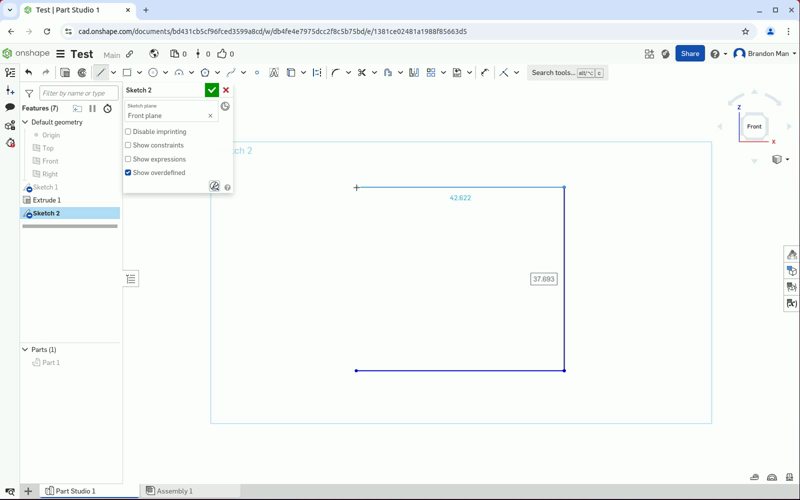
click(356, 187)
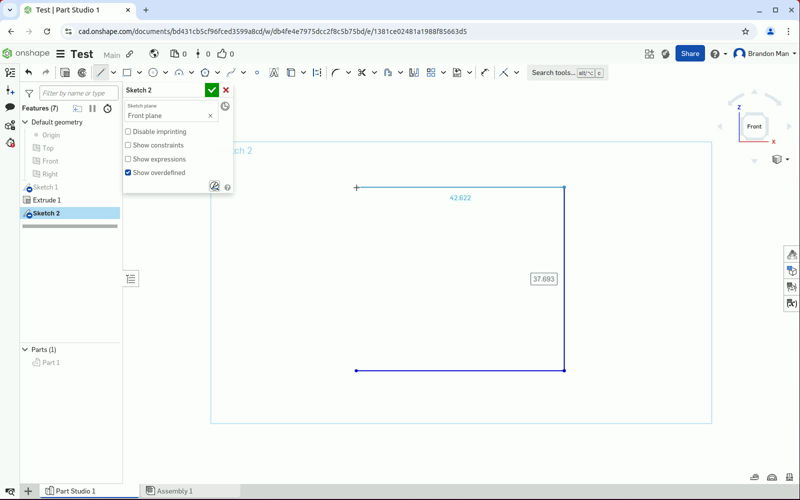
key_up(shift)
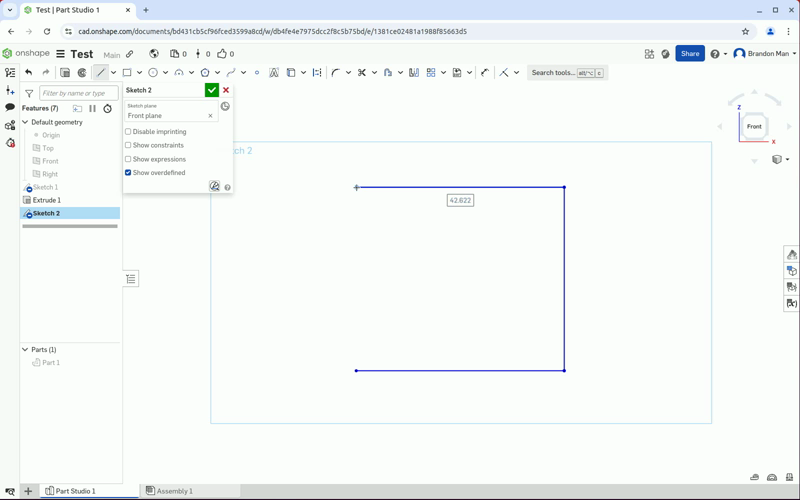
key_down(shift)
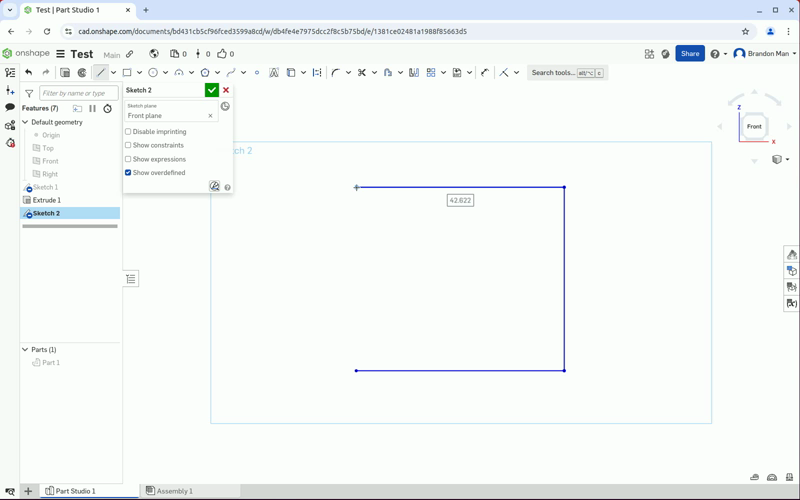
mouse_move(356, 370)
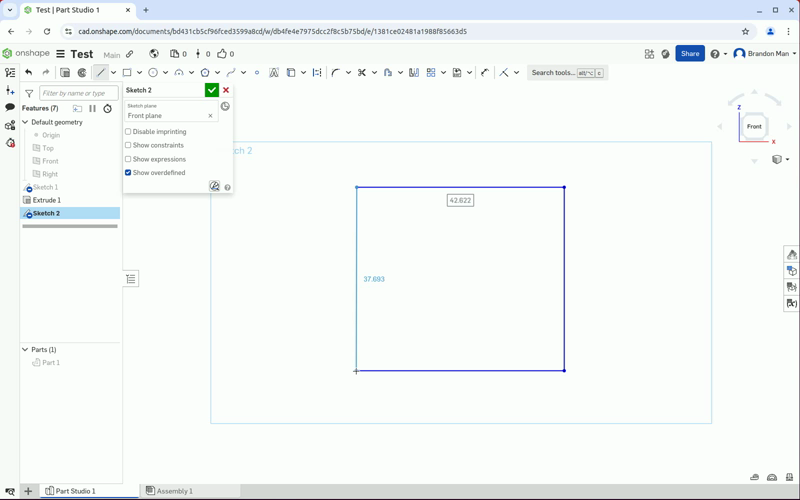
key_up(shift)
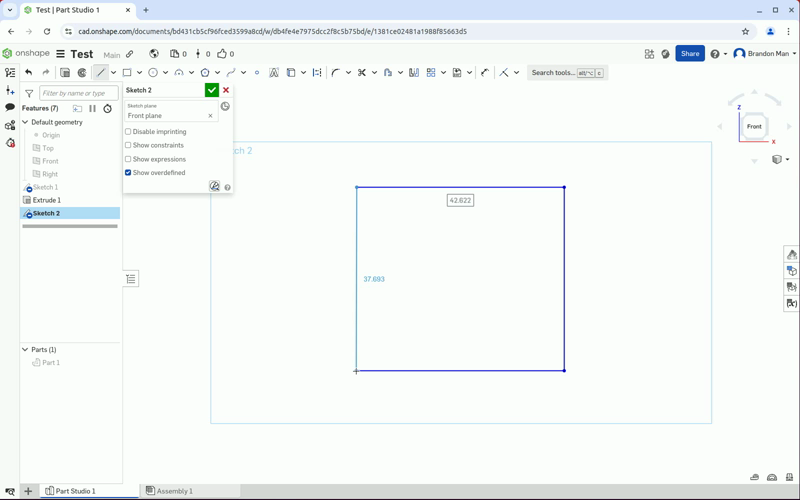
click(356, 370)
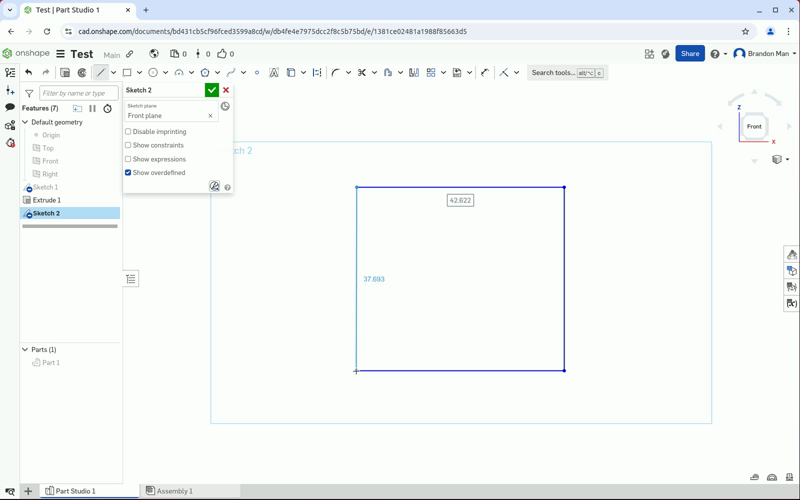
key(esc)
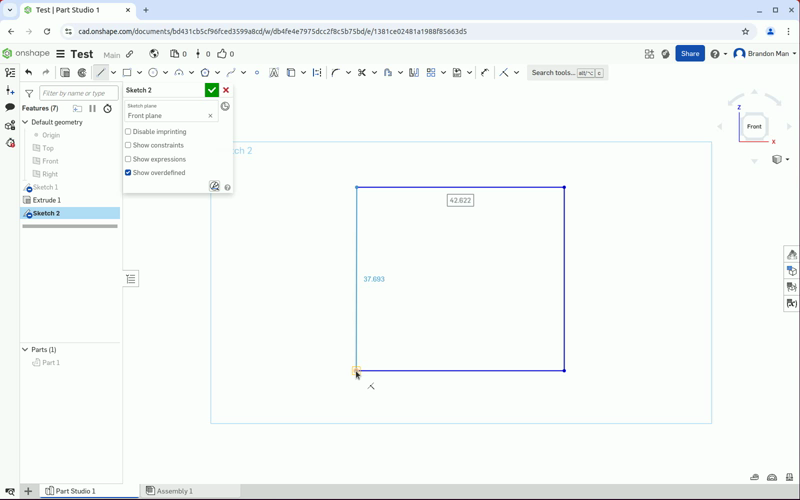
mouse_move(523, 303)
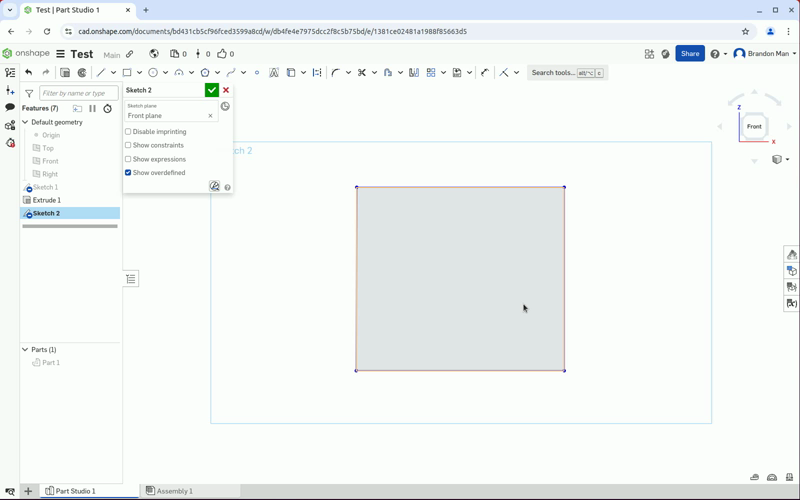
click(523, 303)
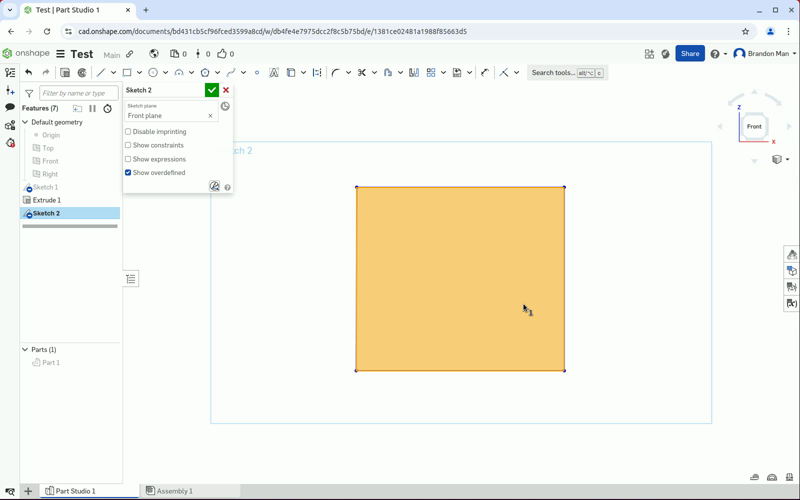
mouse_move(73, 352)
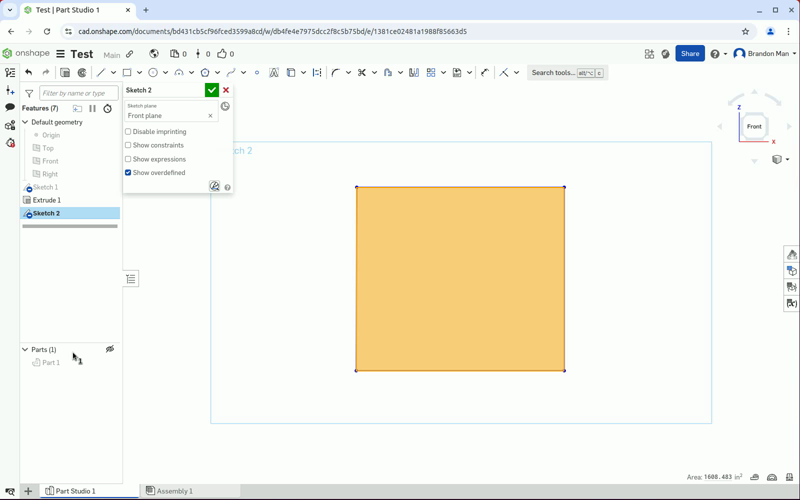
key(shift+y)
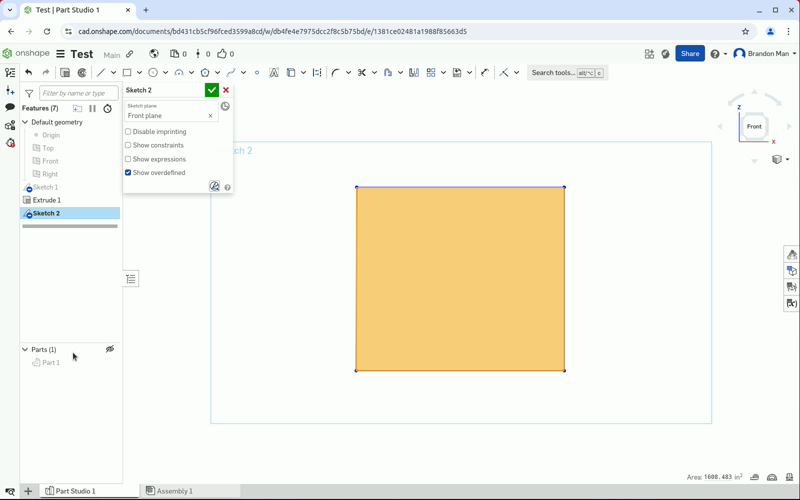
key(shift+e)
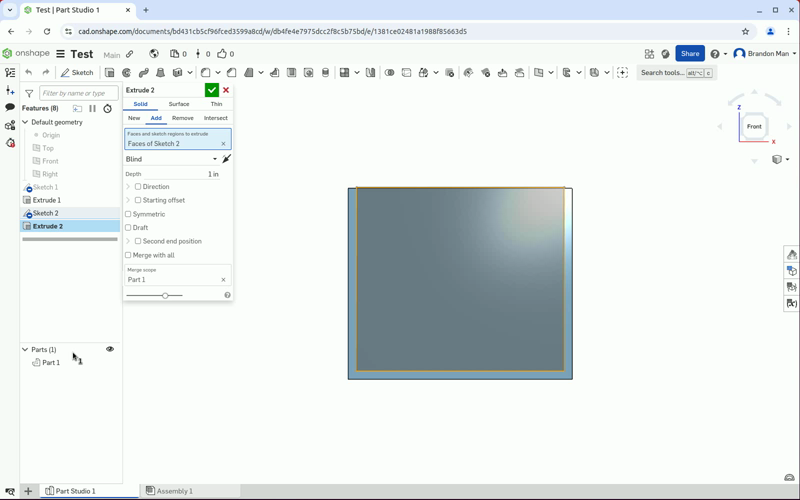
mouse_move(143, 106)
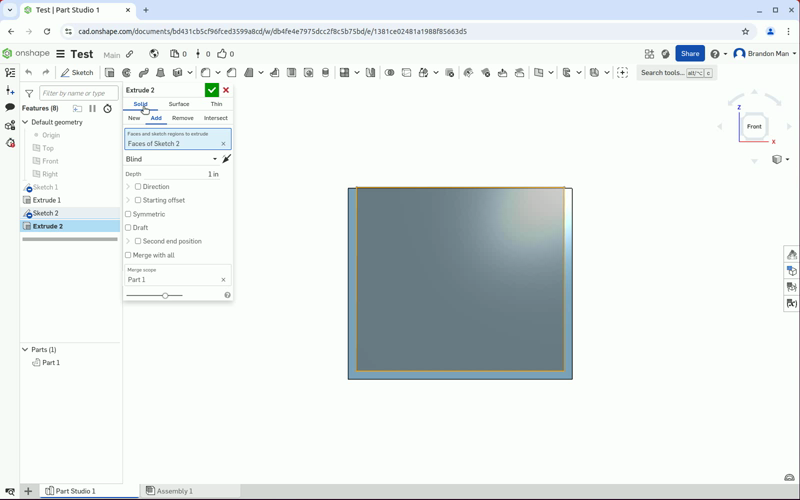
click(143, 106)
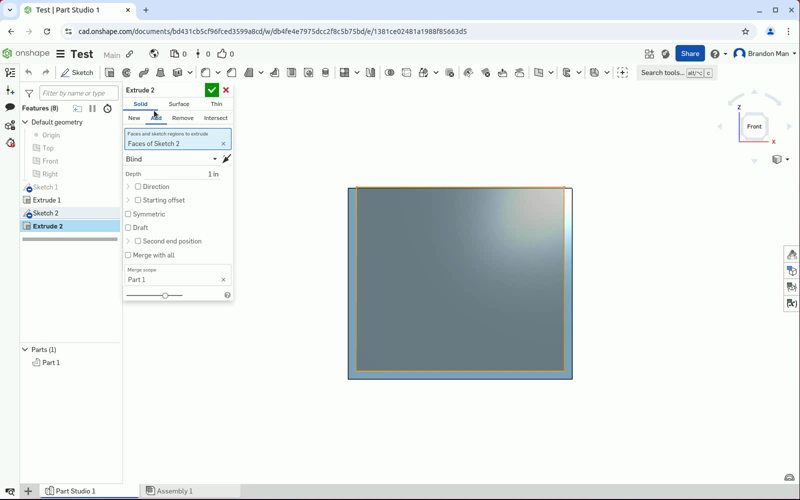
mouse_move(186, 120)
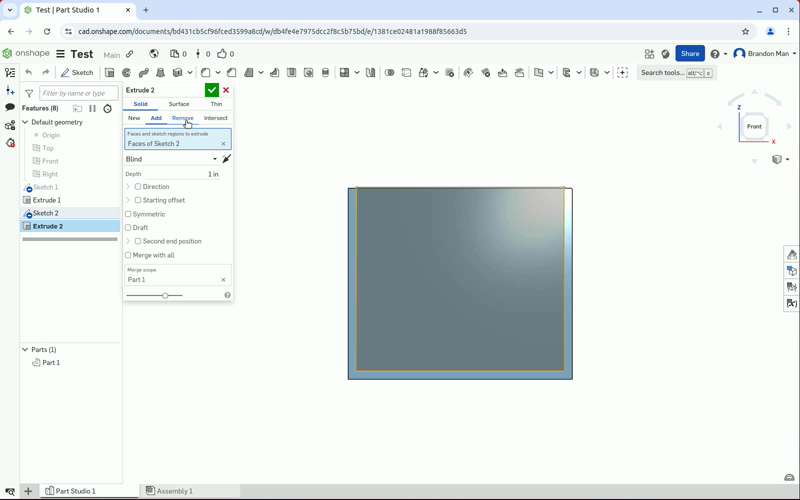
click(186, 120)
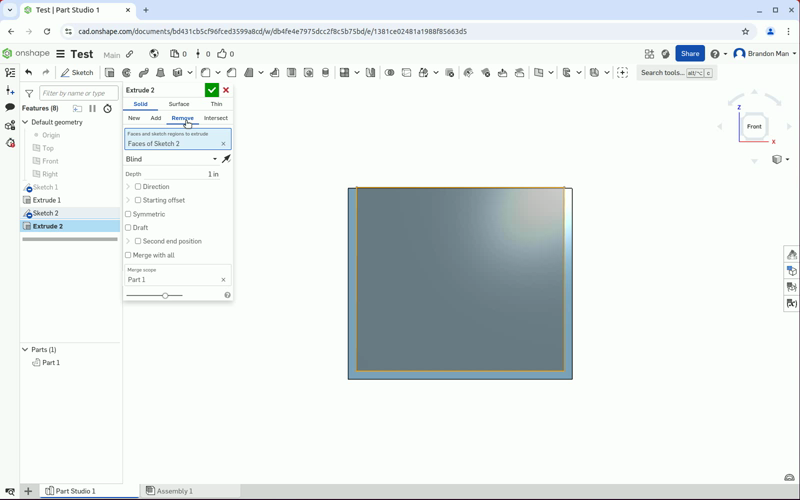
key(tab, 4)
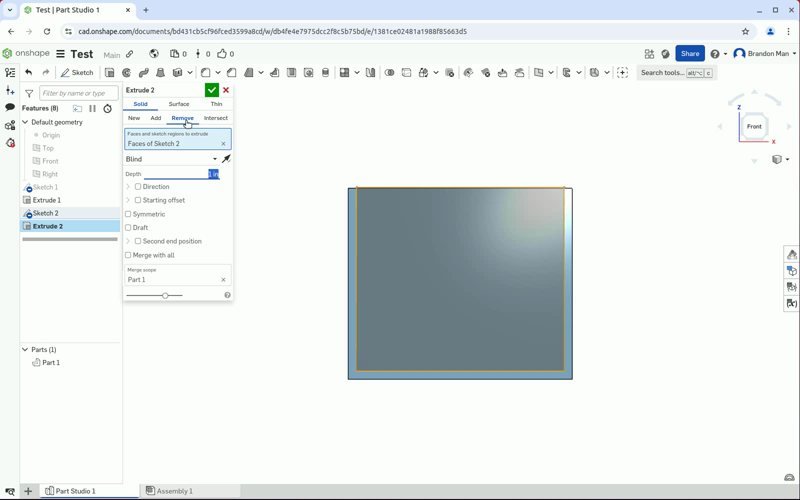
text(46.216)
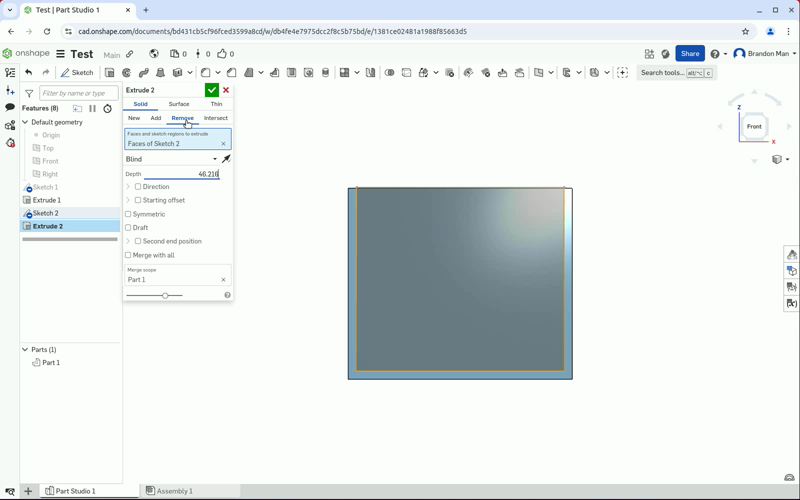
key(tab, 3)
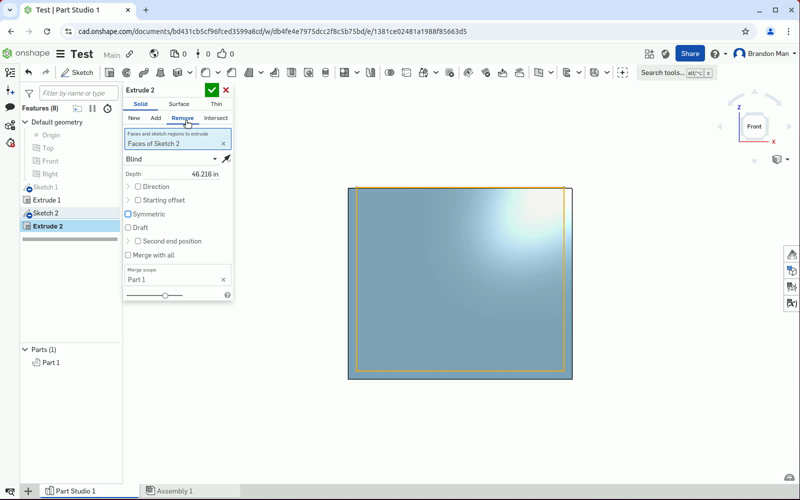
key(space)
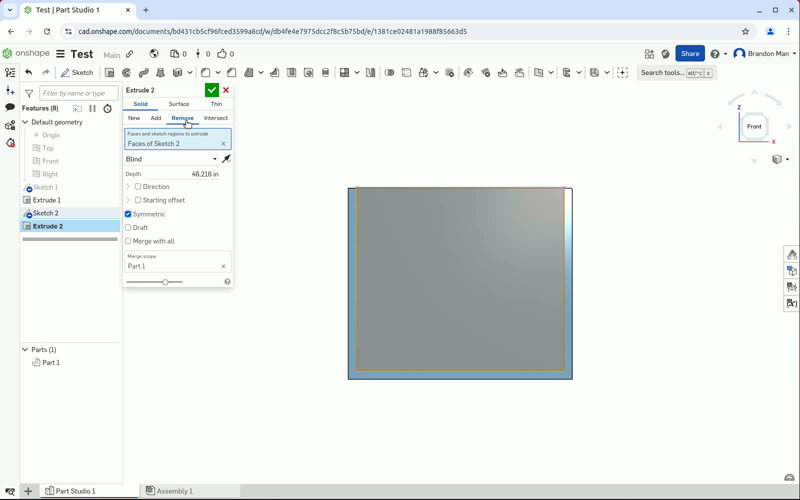
key(tab, 2)
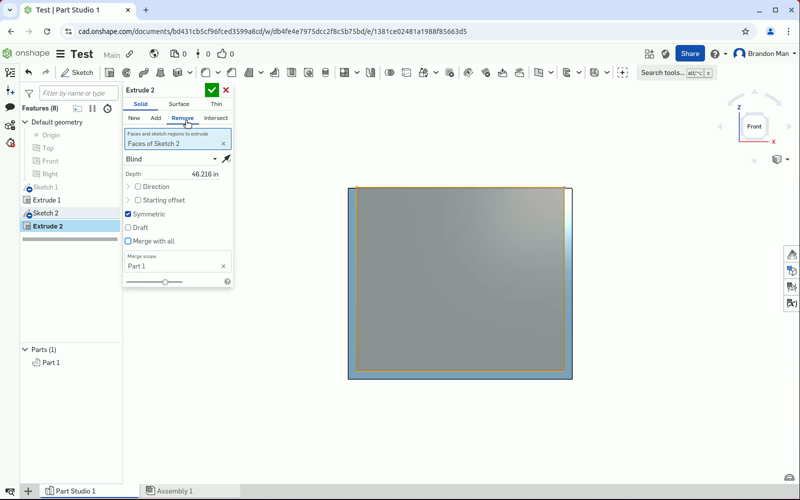
key(space)
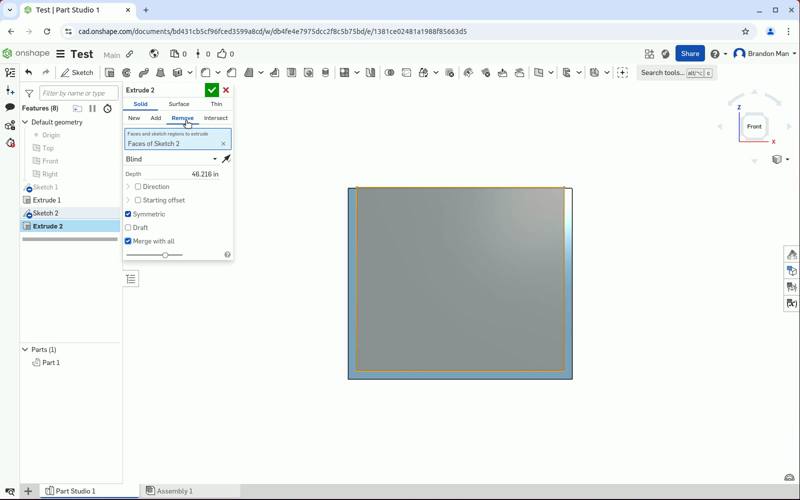
key(enter)
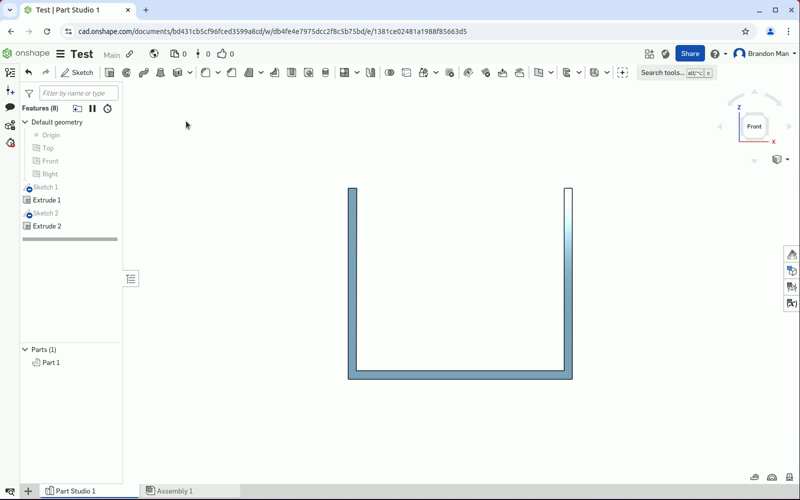
key(shift+h)
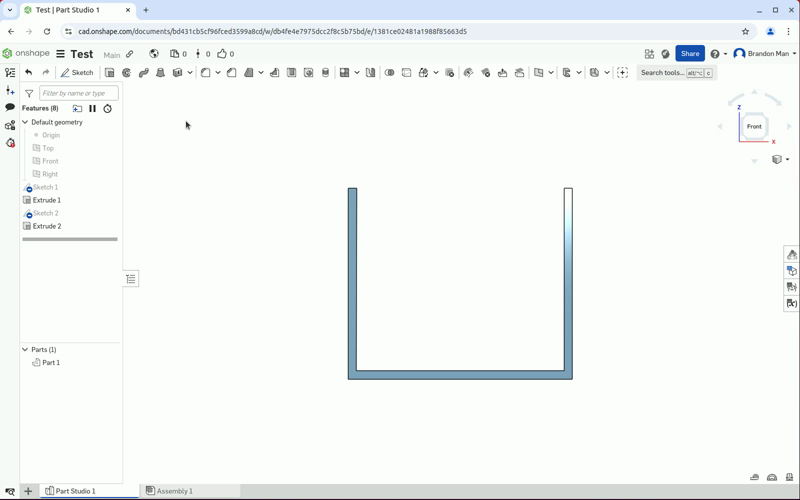
key(shift+h)
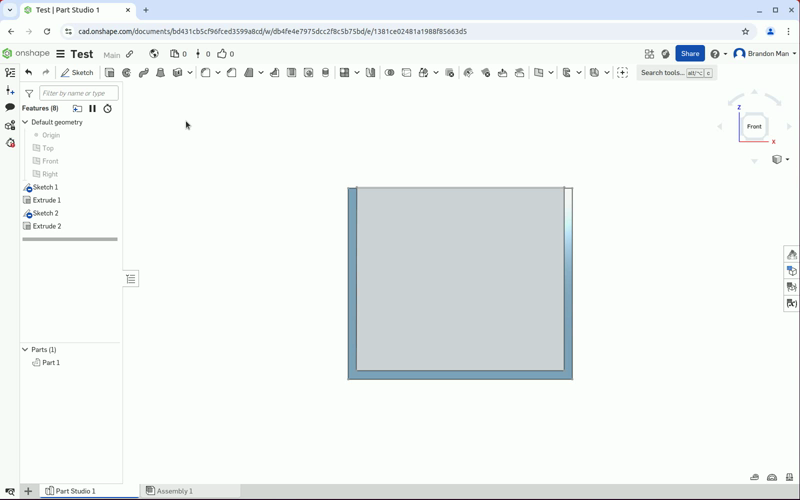
key(shift+7)
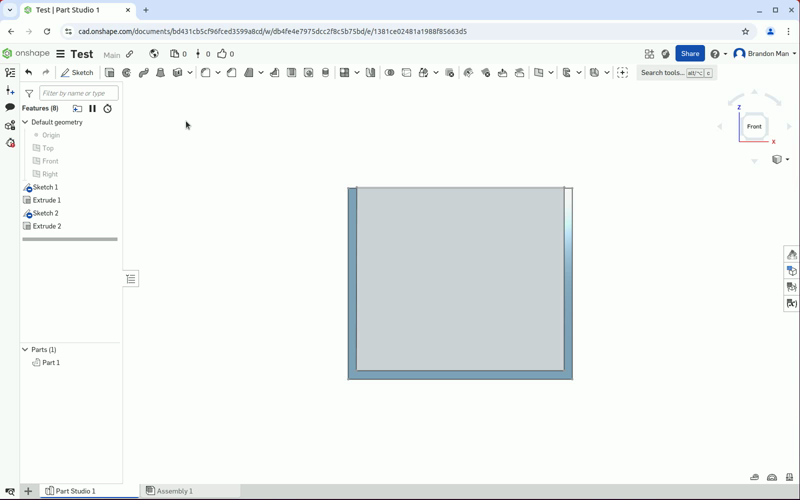
key(left, 2)
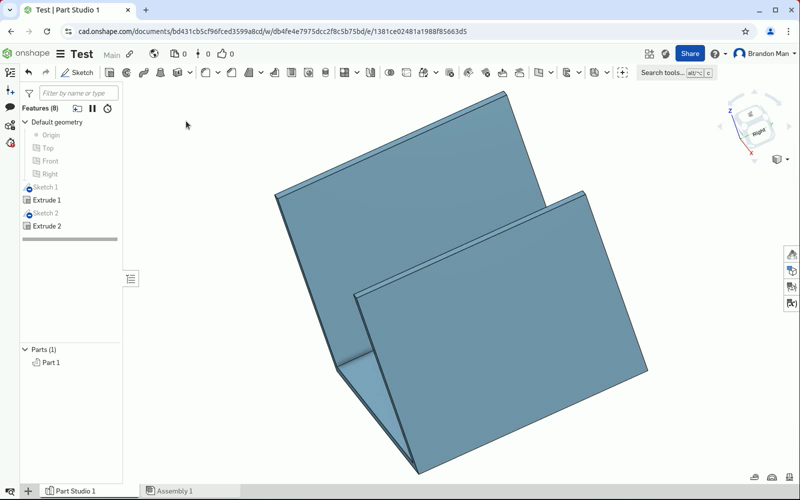
key(down, 2)
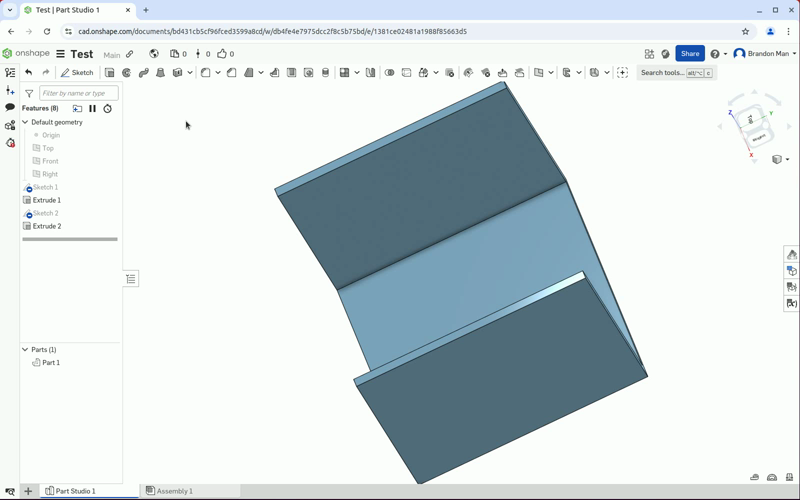
key(up, 2)
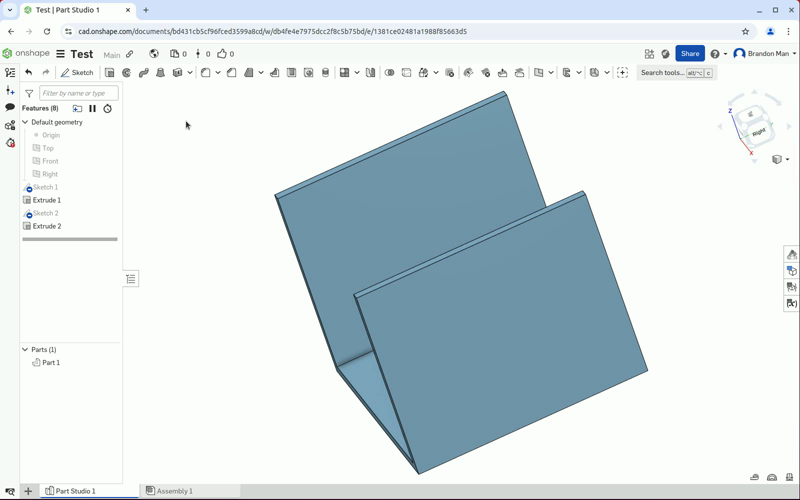
key(right, 2)
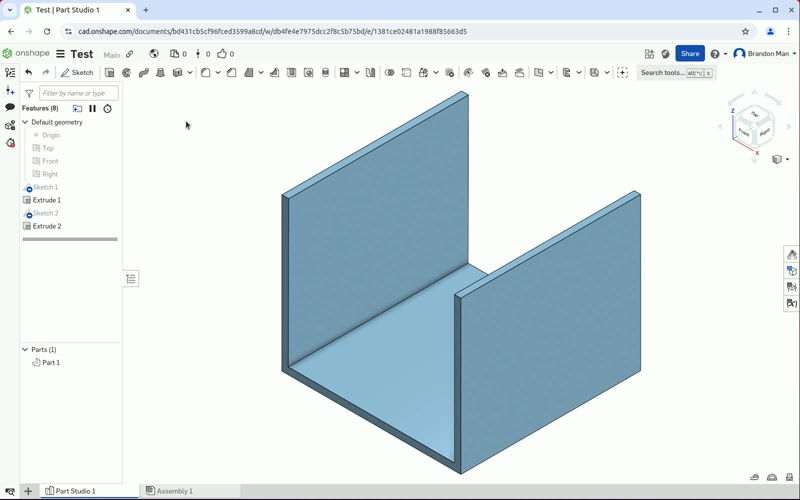
mouse_move(73, 189)
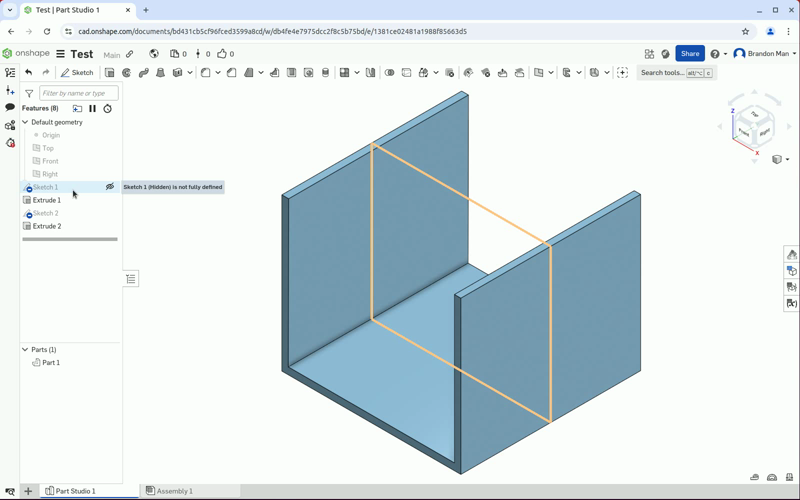
click(73, 189)